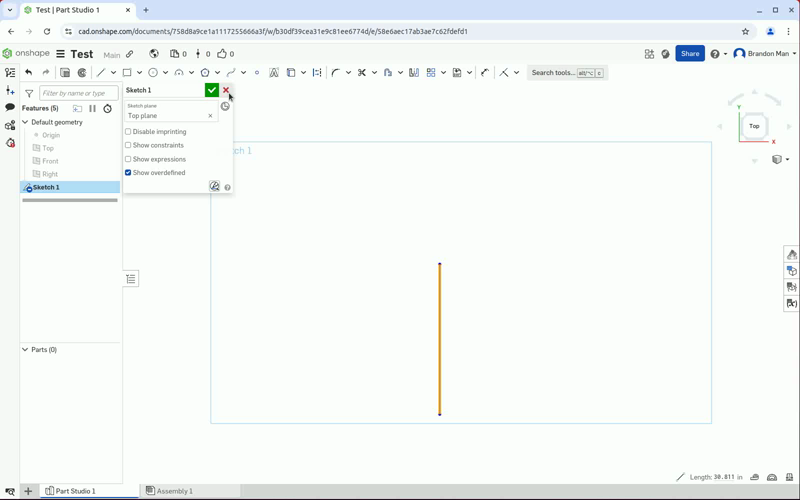
key(shift+h)
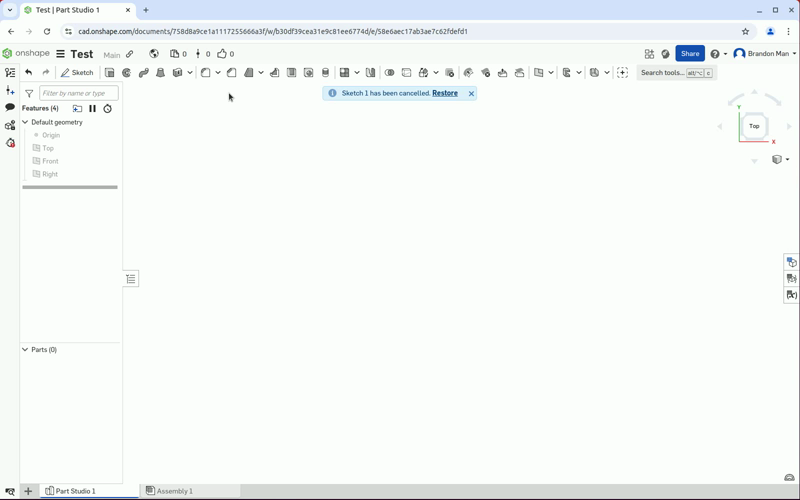
mouse_move(73, 352)
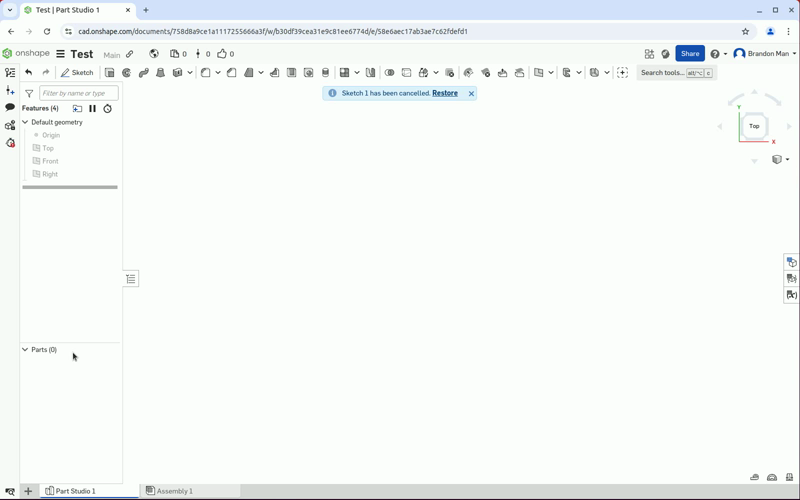
key(y)
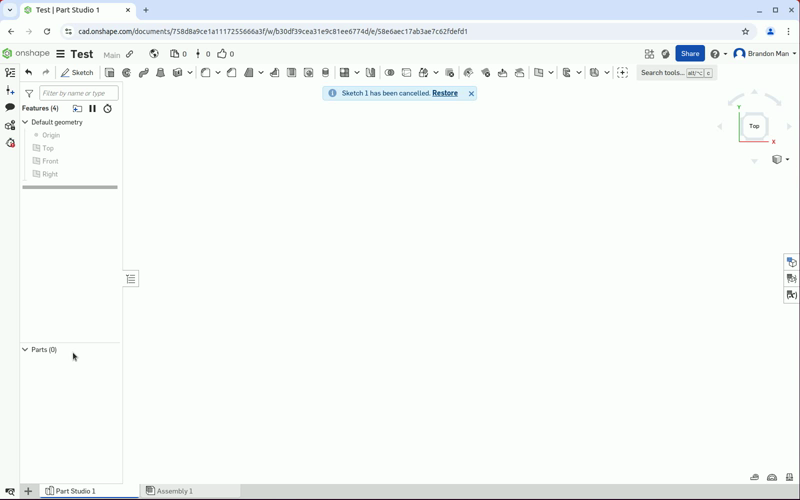
key(shift+p)
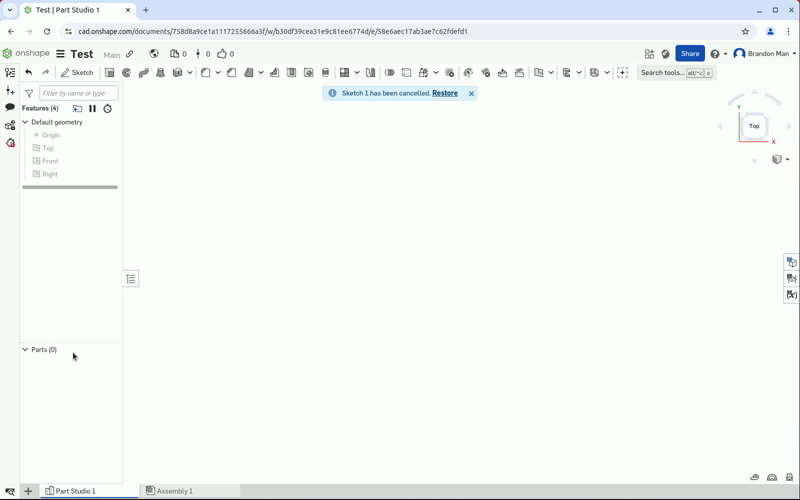
key(space)
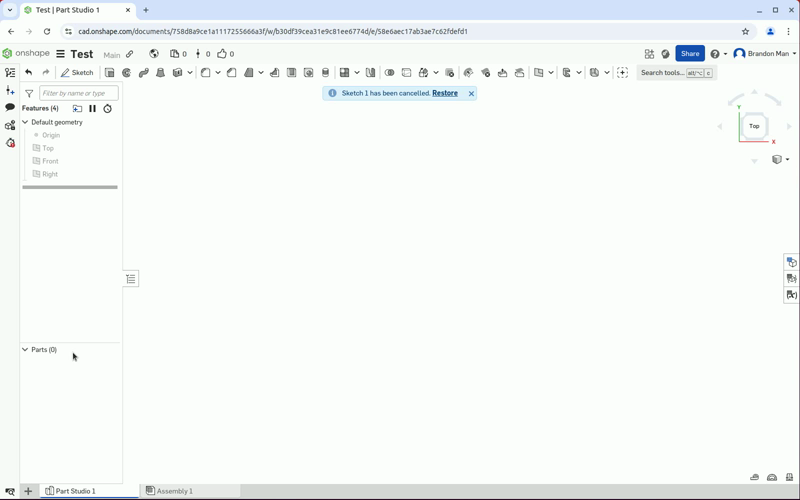
key_down(shift)
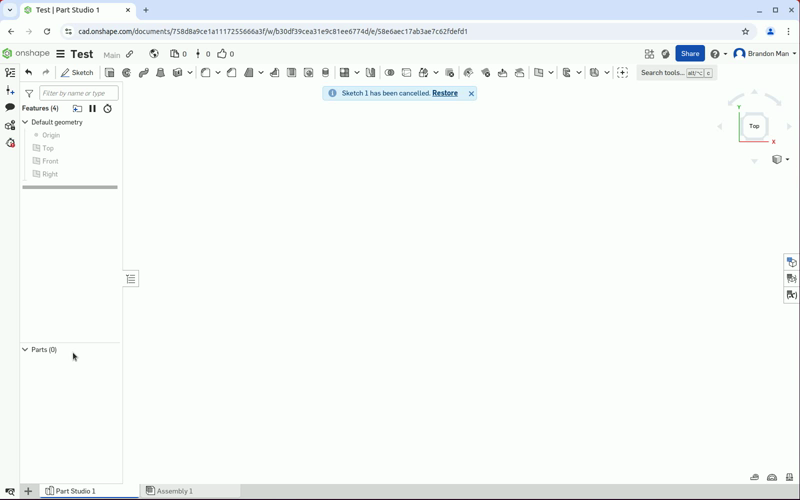
key(up)
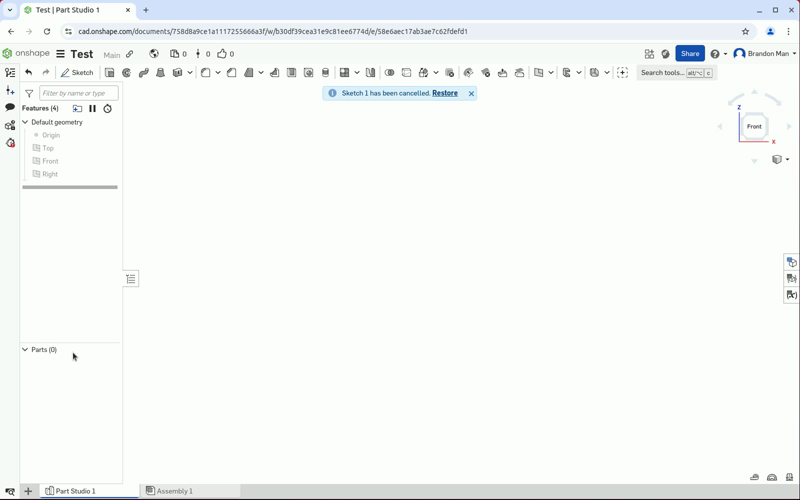
key_up(shift)
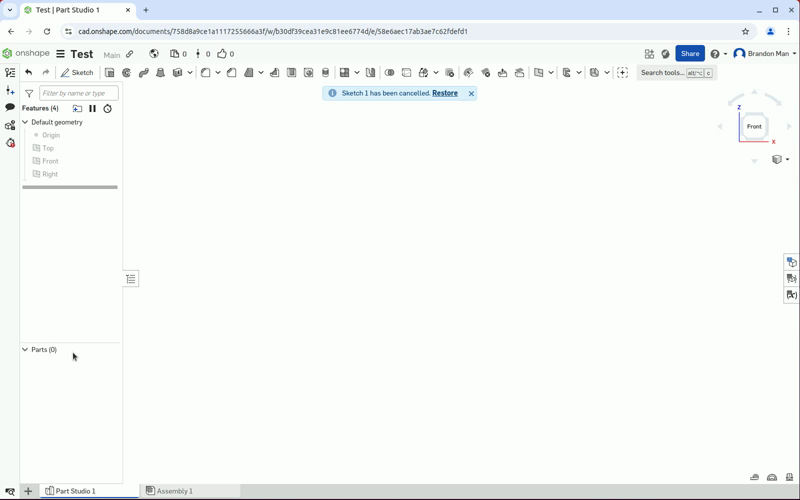
mouse_move(73, 352)
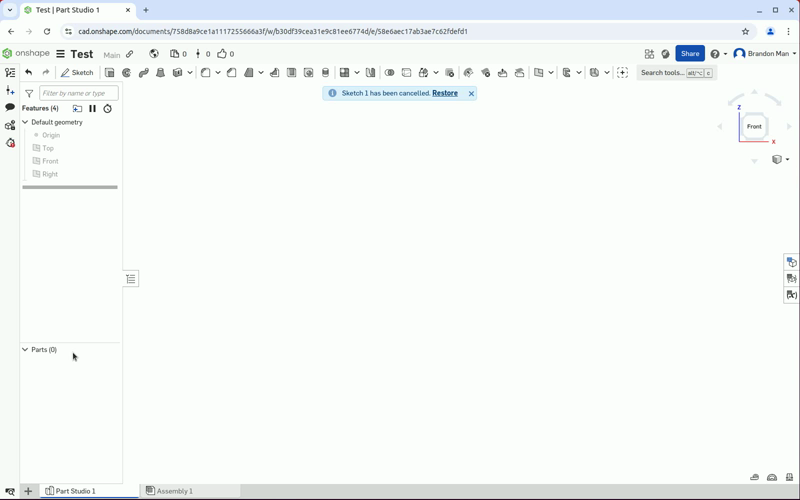
key(shift+y)
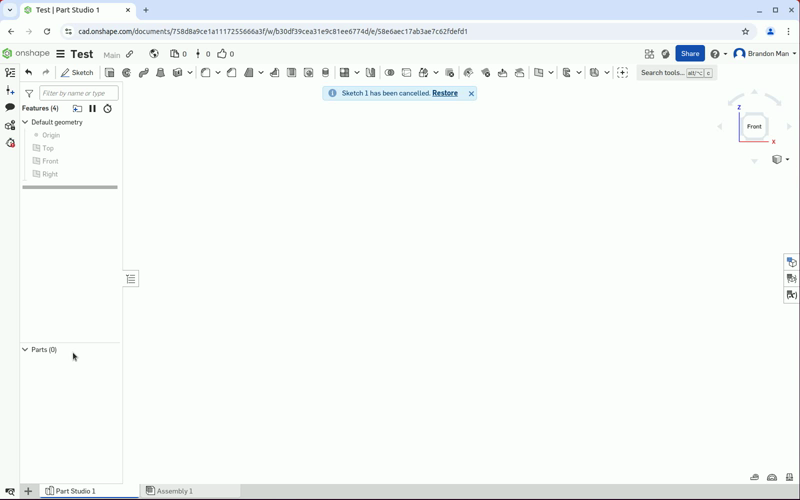
key(shift+s)
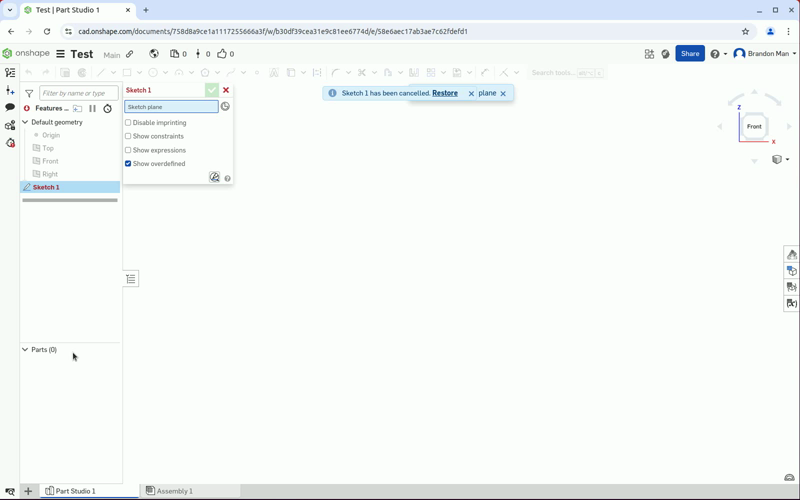
mouse_move(73, 163)
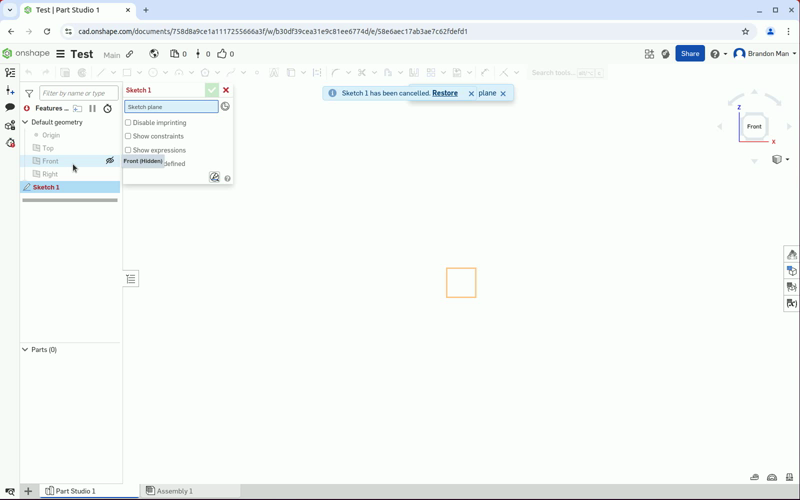
click(73, 163)
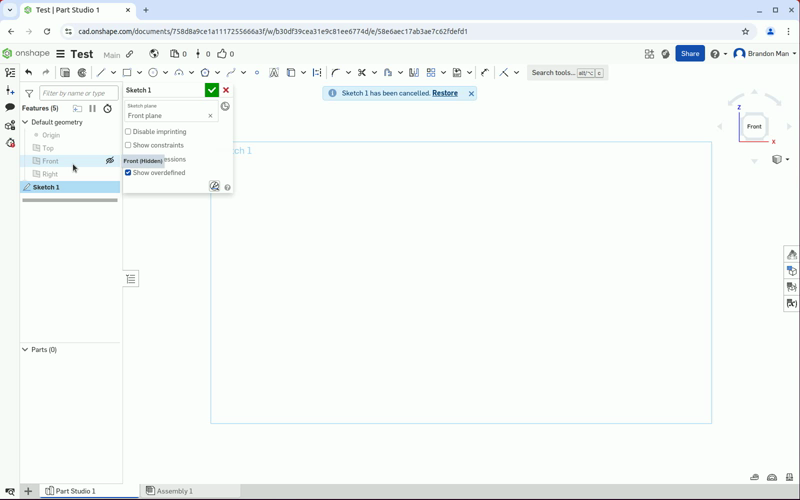
mouse_move(73, 352)
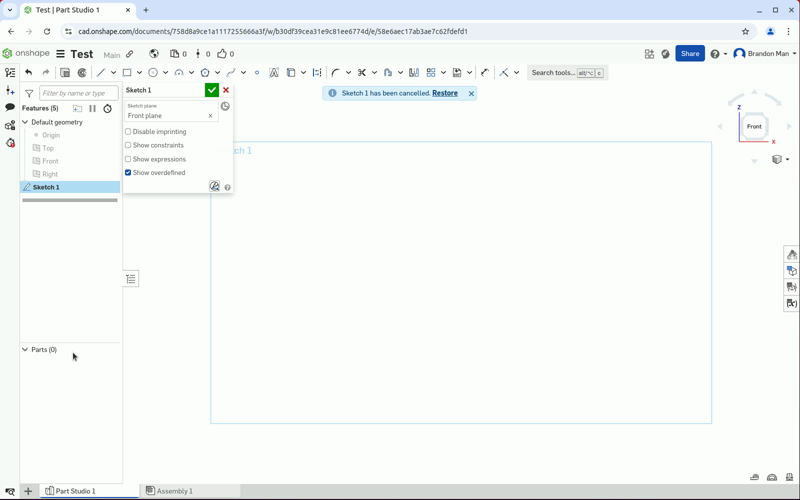
key(y)
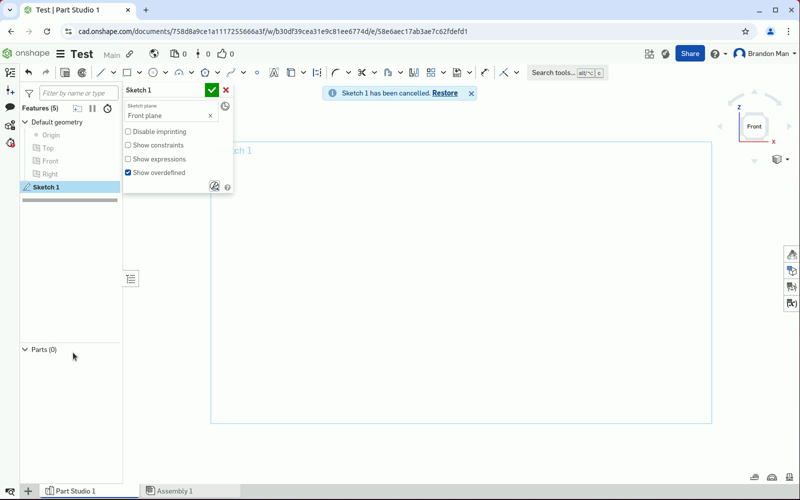
key(l)
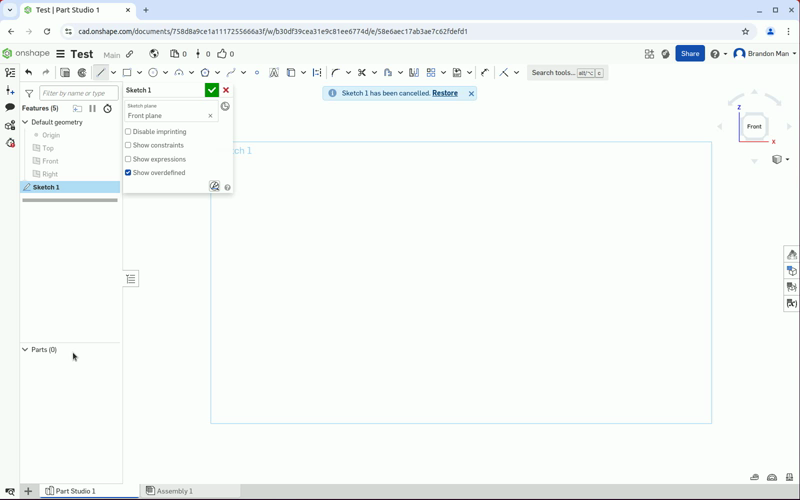
key_down(shift)
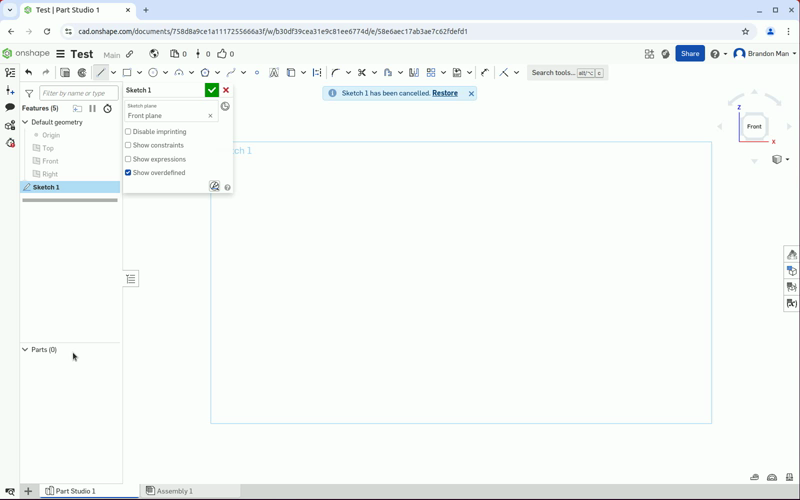
mouse_move(460, 282)
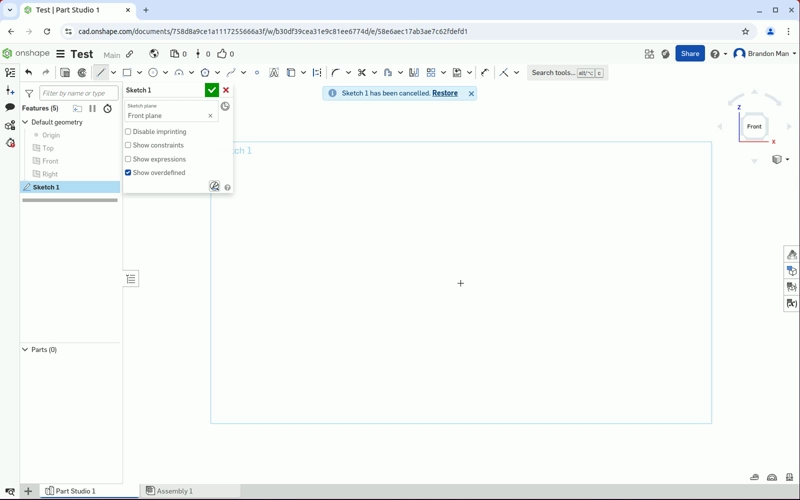
click(460, 282)
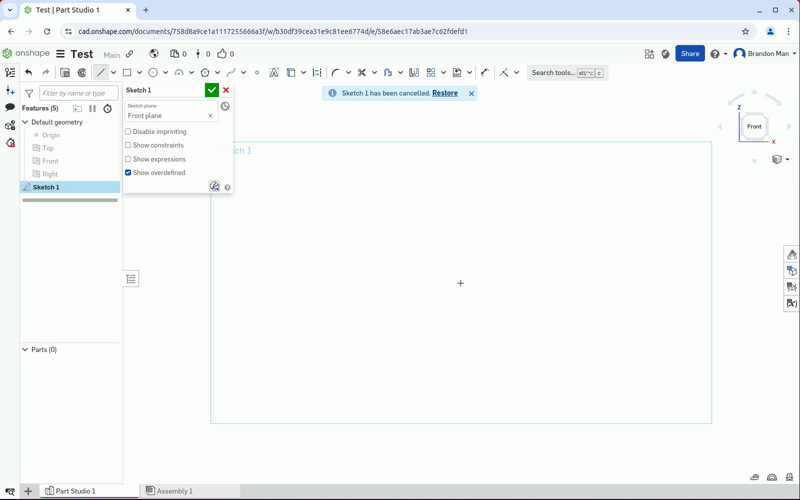
key_up(shift)
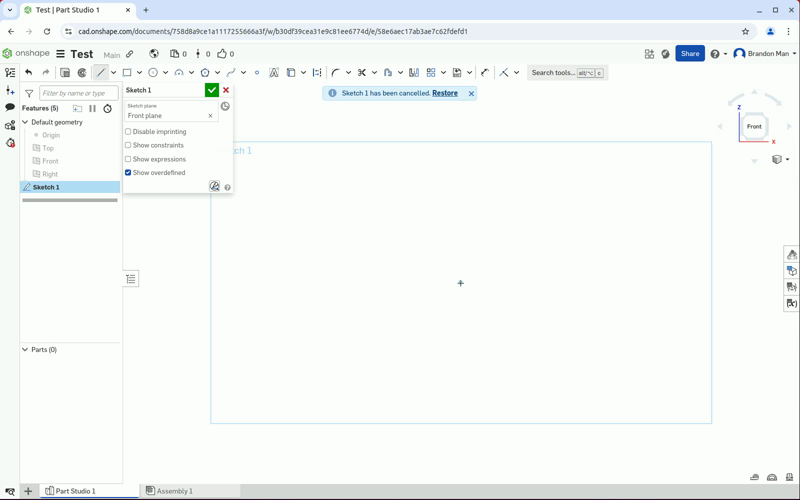
key_down(shift)
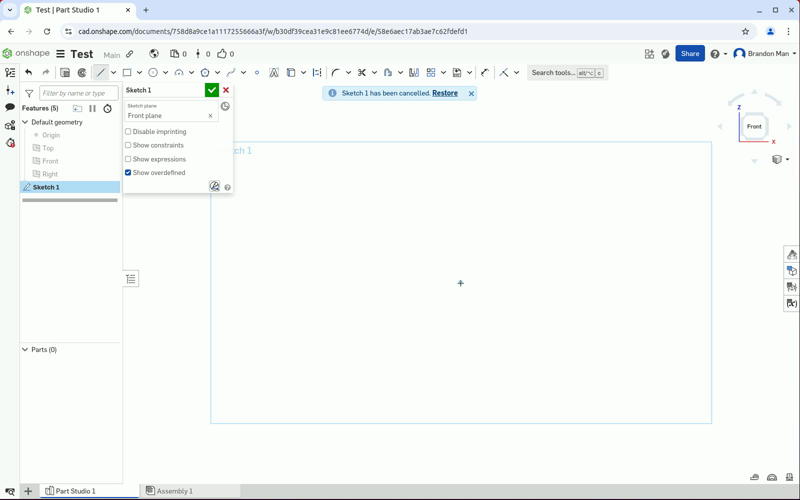
mouse_move(573, 282)
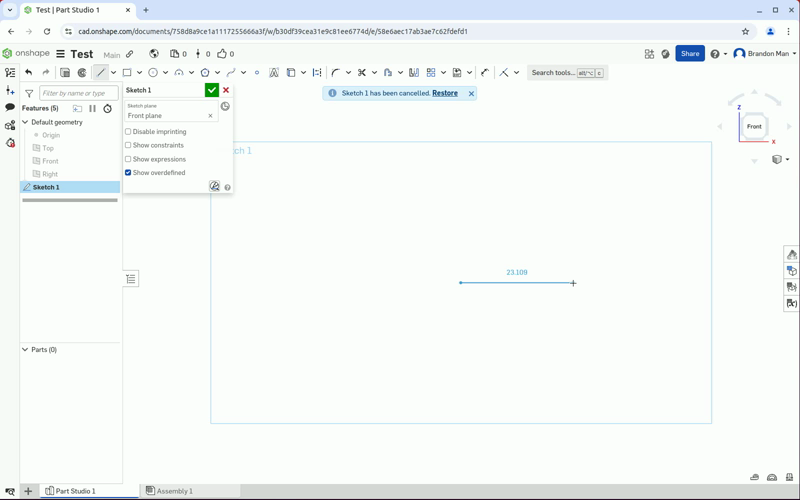
click(573, 282)
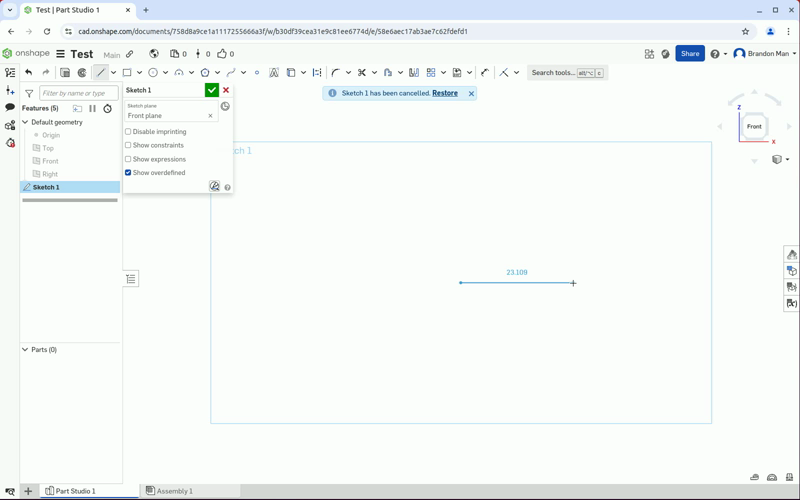
key_up(shift)
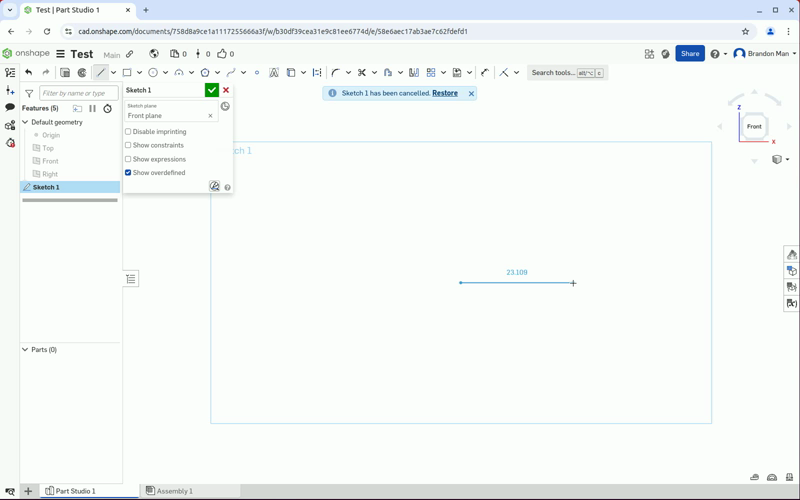
key_down(shift)
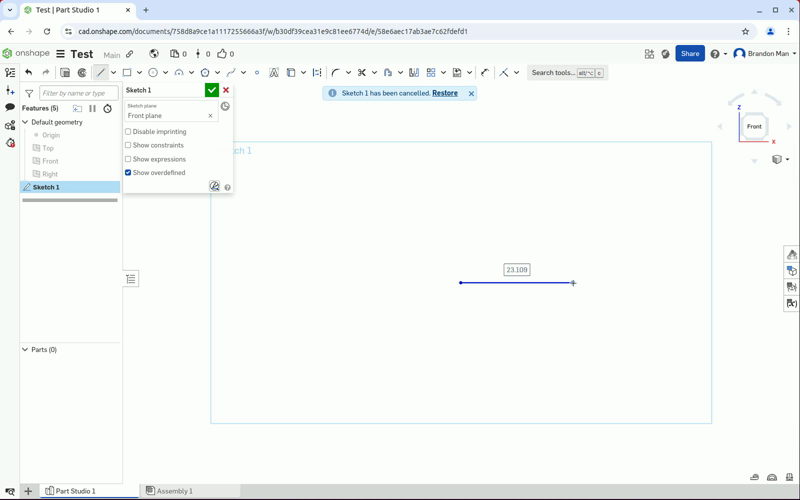
mouse_move(573, 170)
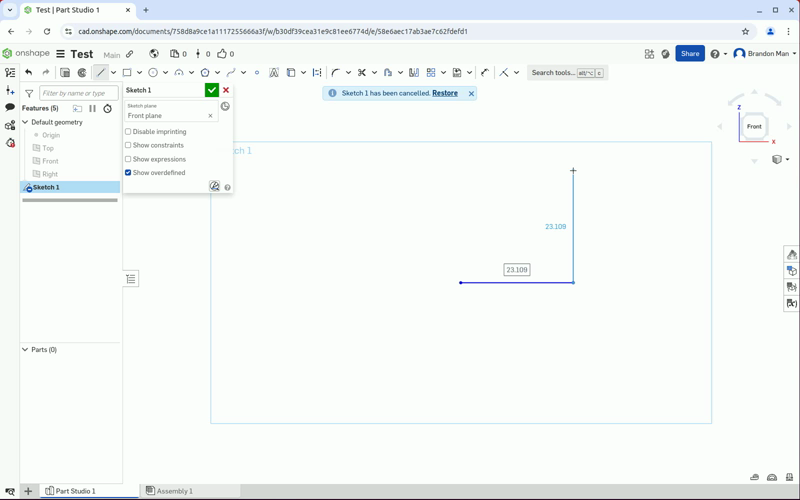
click(573, 170)
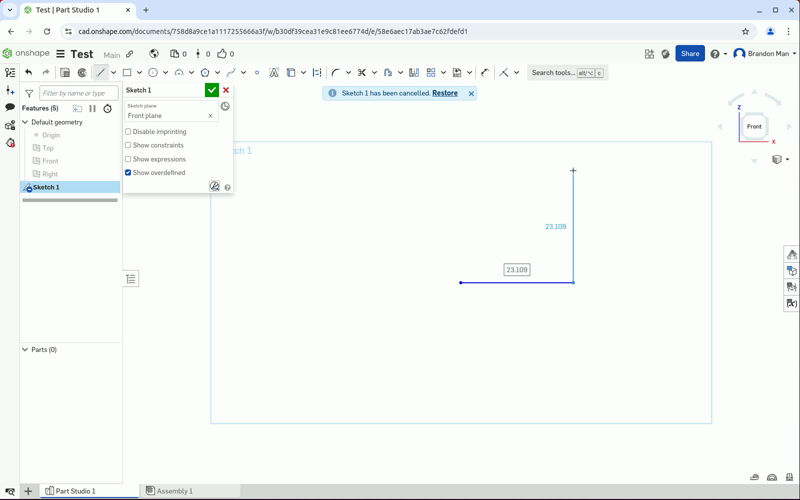
key_up(shift)
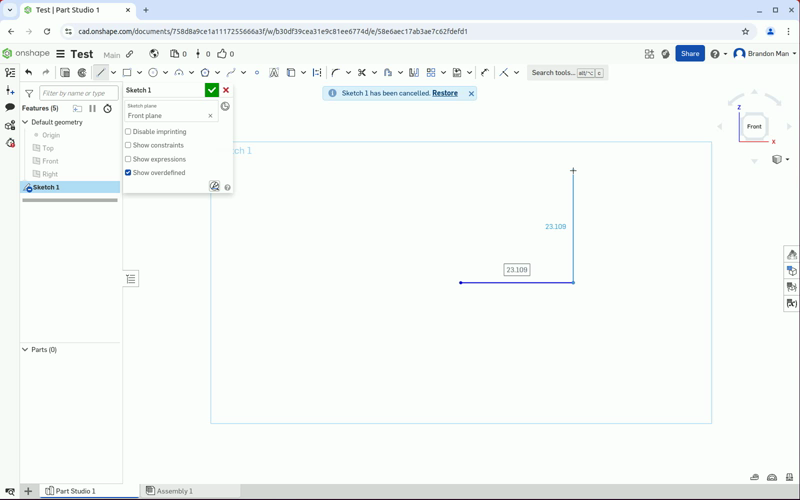
key_down(shift)
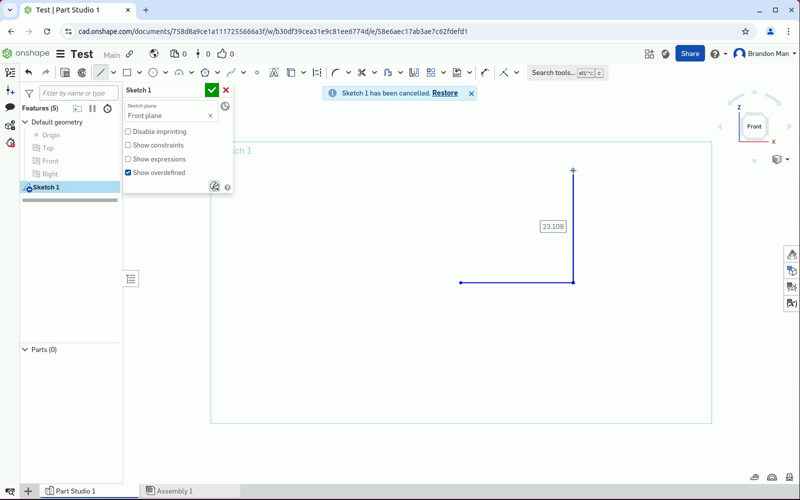
mouse_move(460, 170)
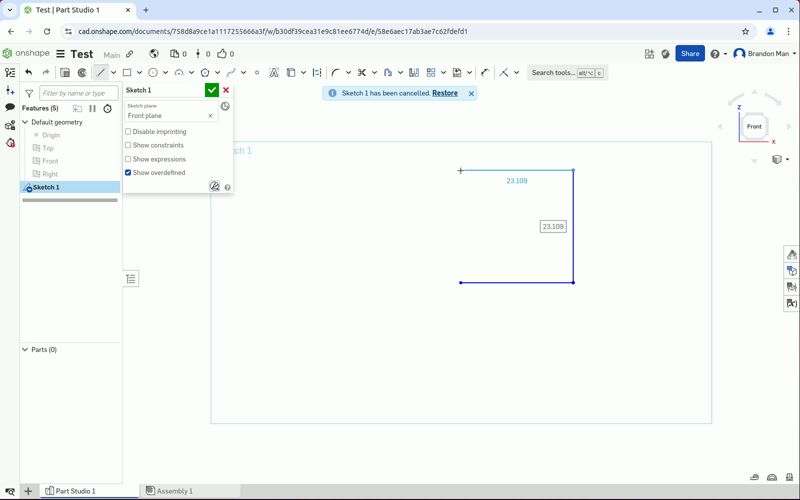
click(460, 170)
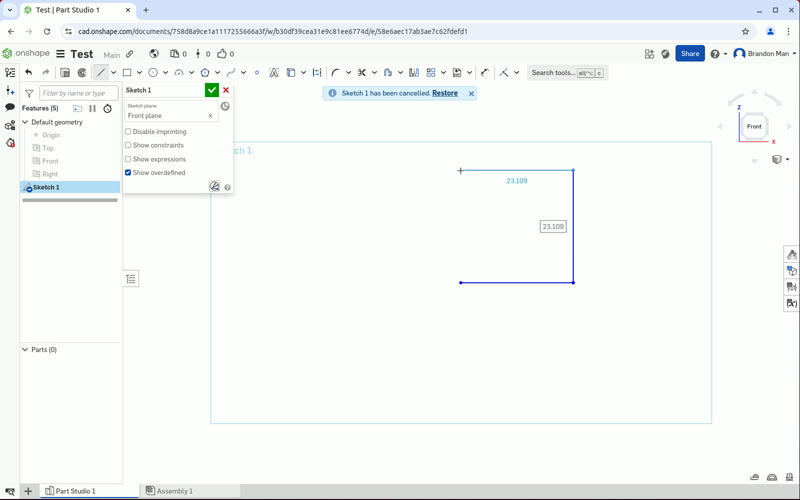
key_up(shift)
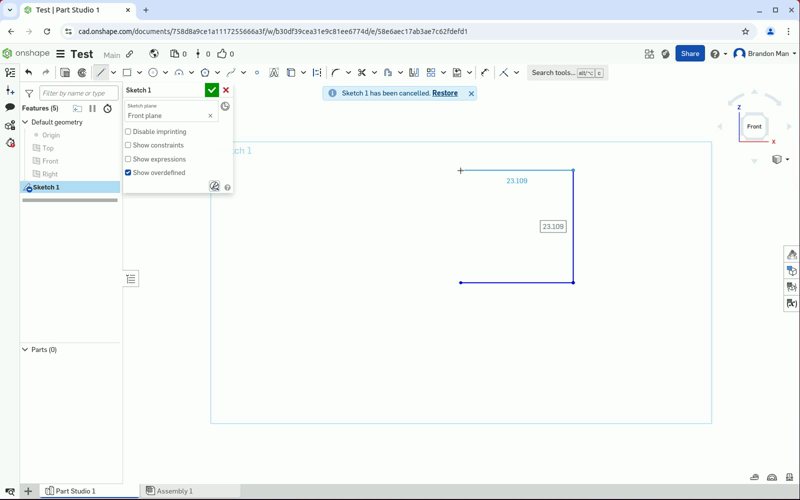
key_down(shift)
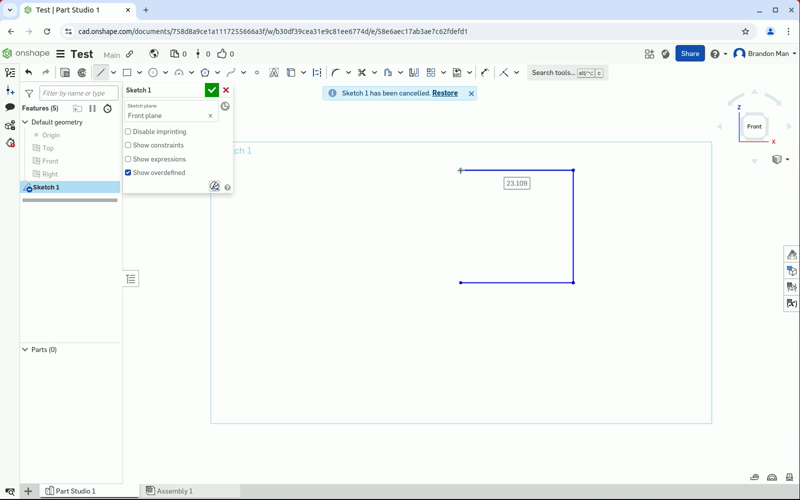
mouse_move(460, 282)
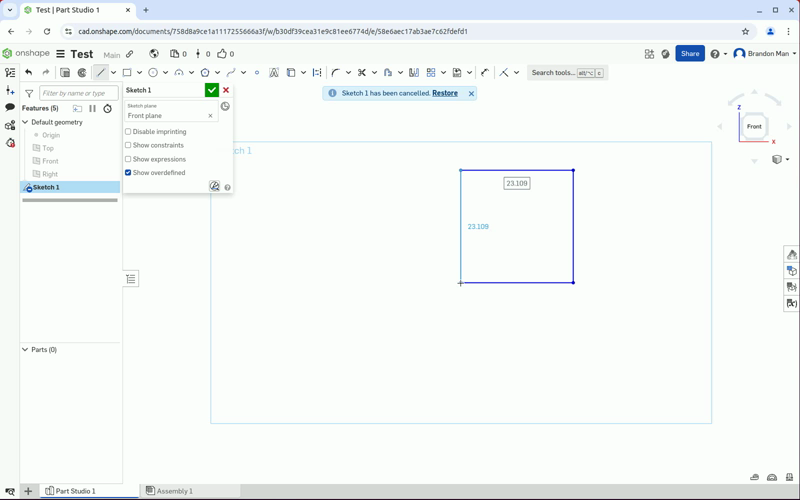
key_up(shift)
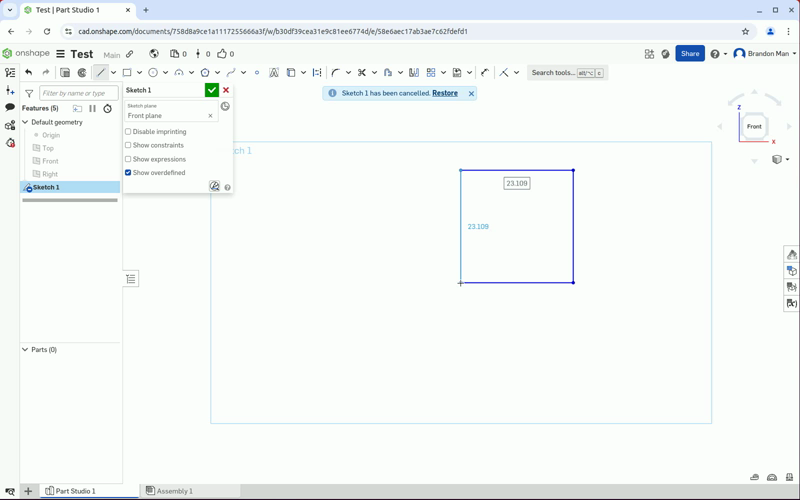
click(460, 282)
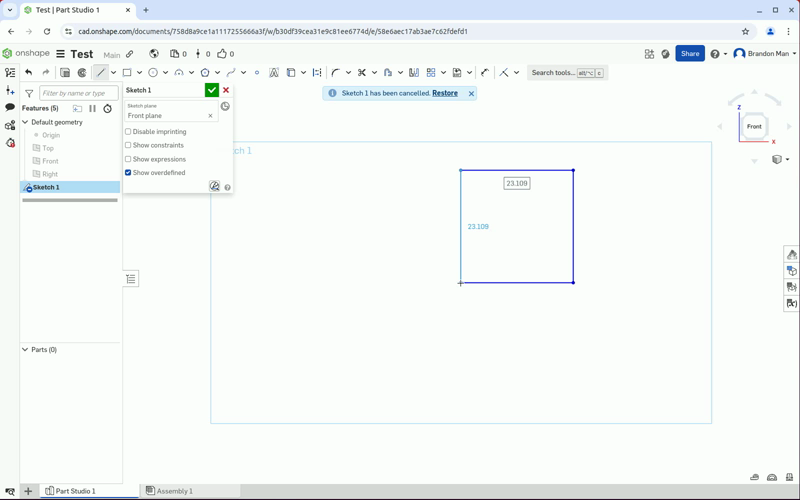
key(esc)
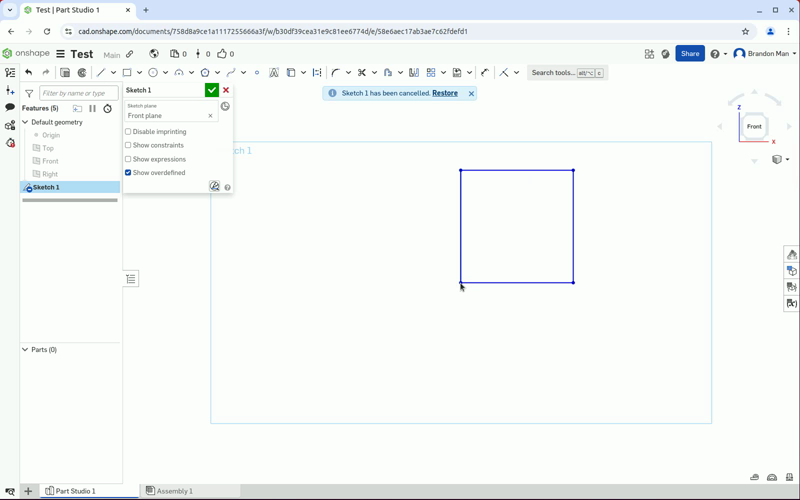
mouse_move(476, 252)
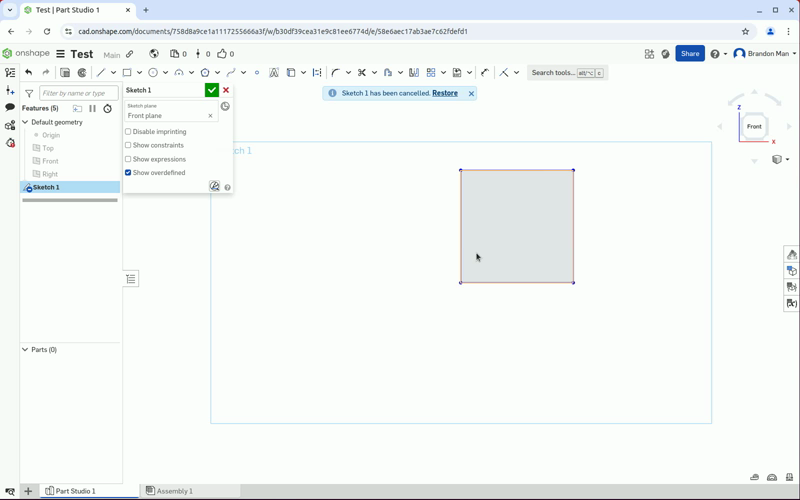
click(476, 252)
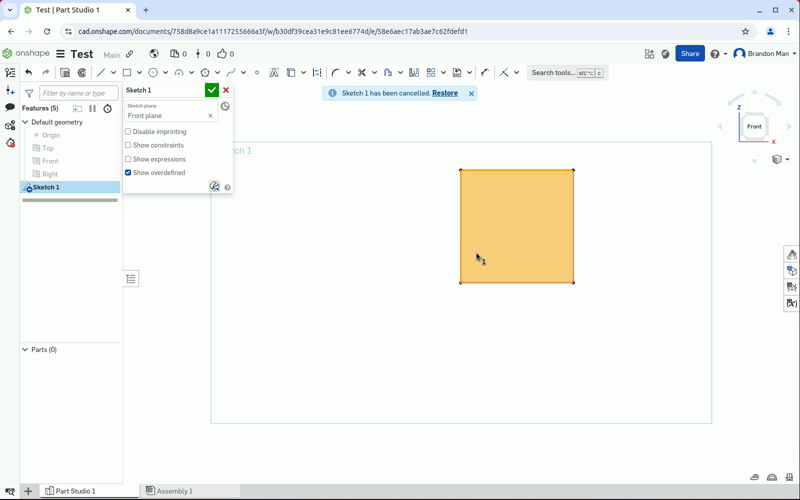
mouse_move(73, 352)
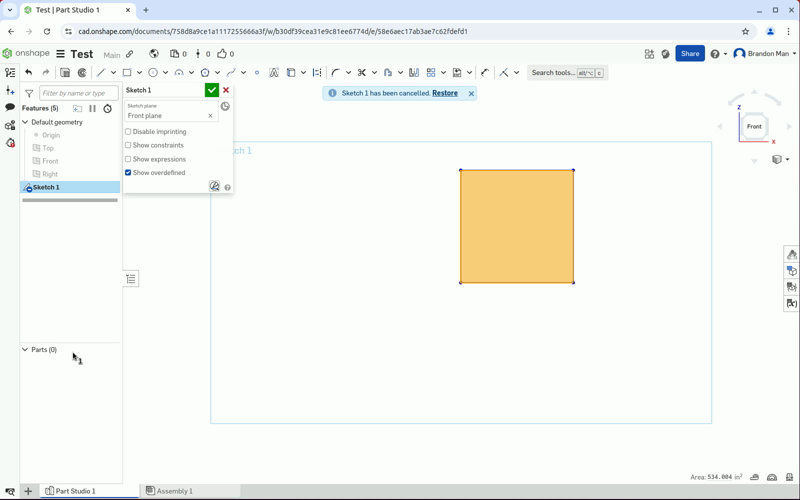
key(shift+y)
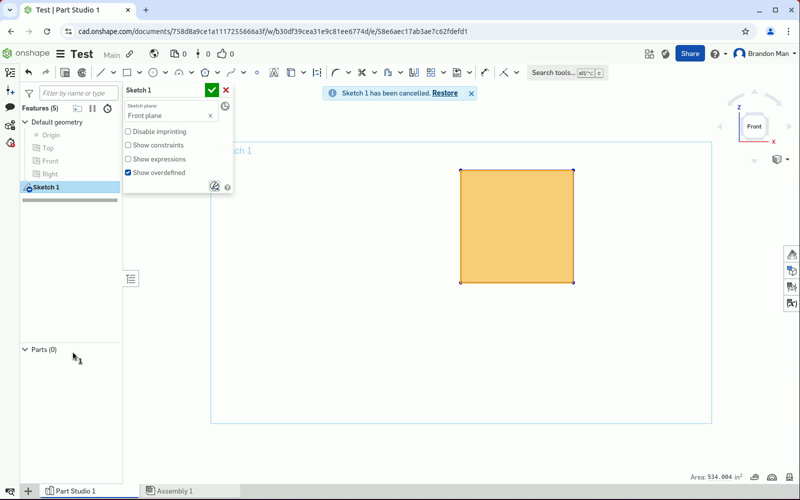
key(shift+e)
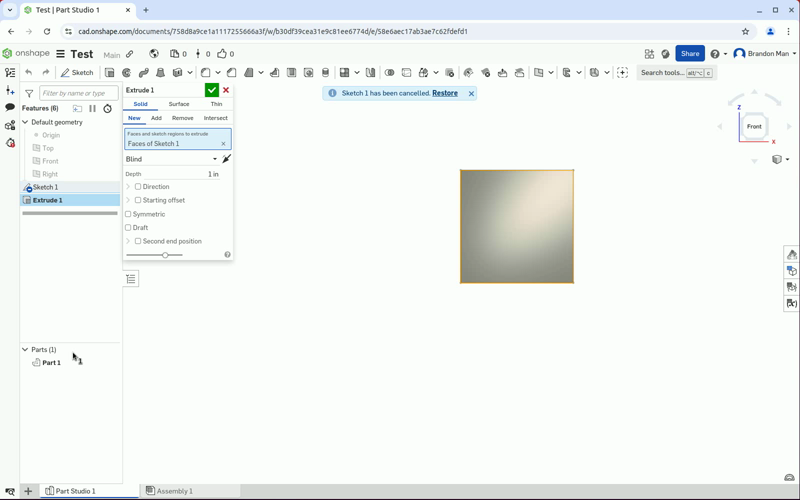
mouse_move(143, 106)
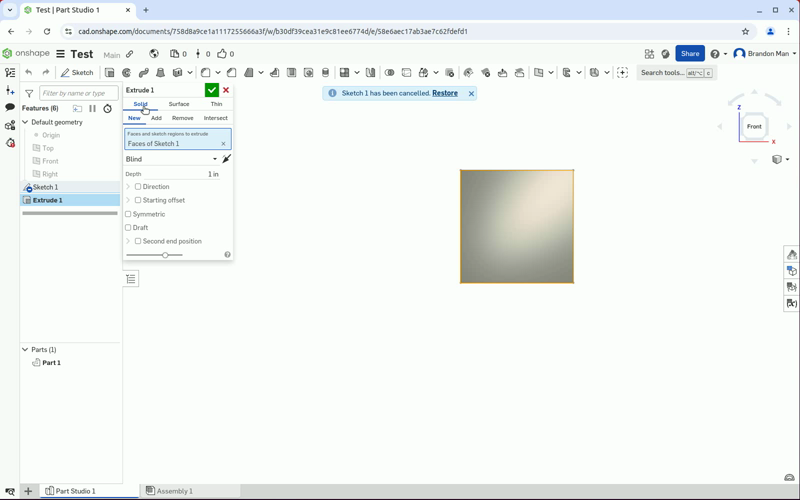
click(143, 106)
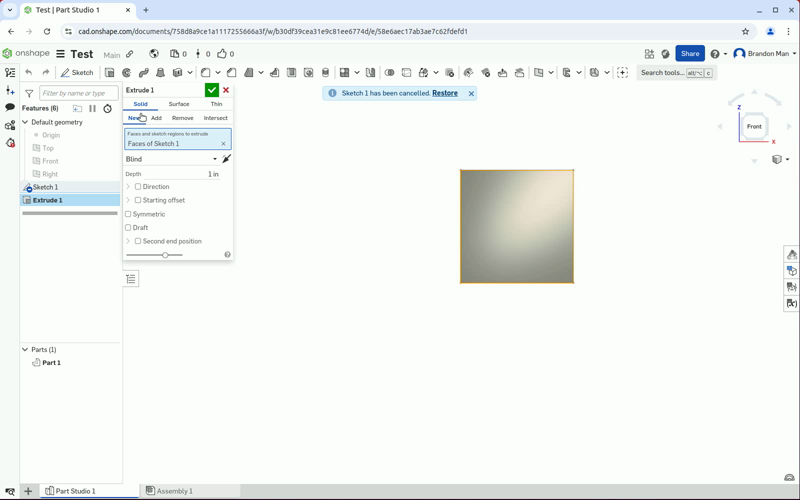
mouse_move(137, 120)
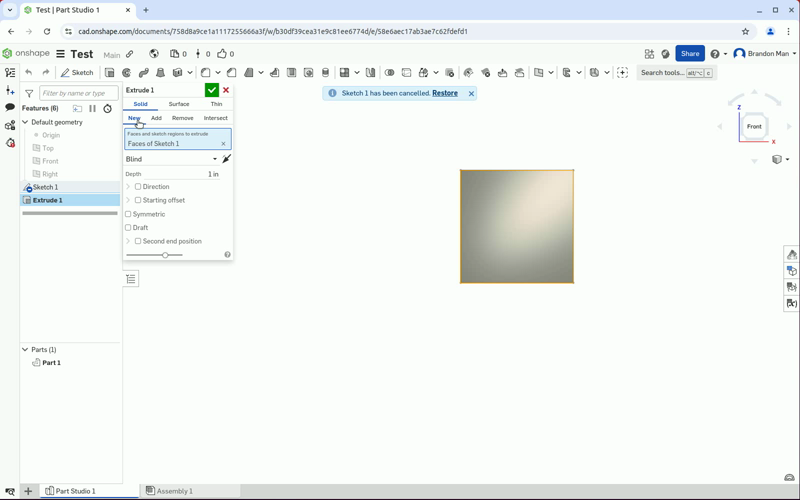
click(137, 120)
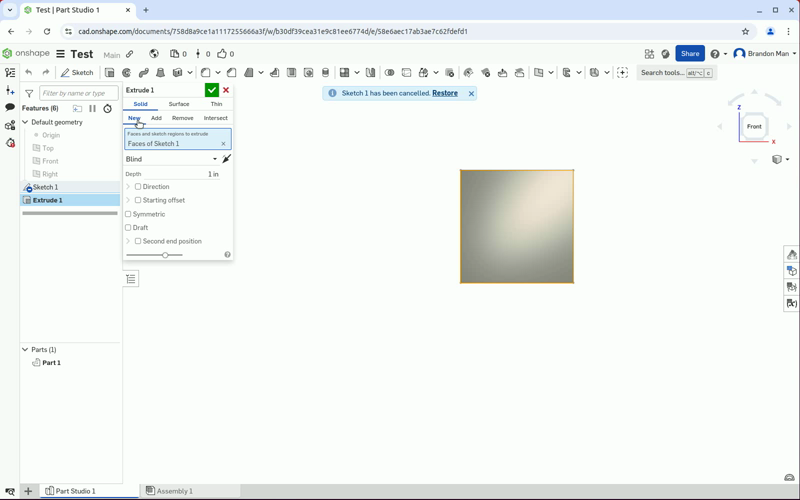
key(tab, 4)
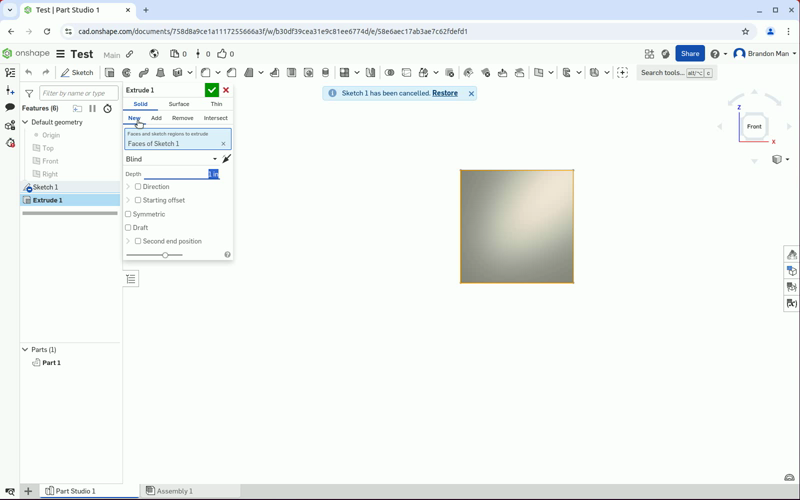
text(11.554)
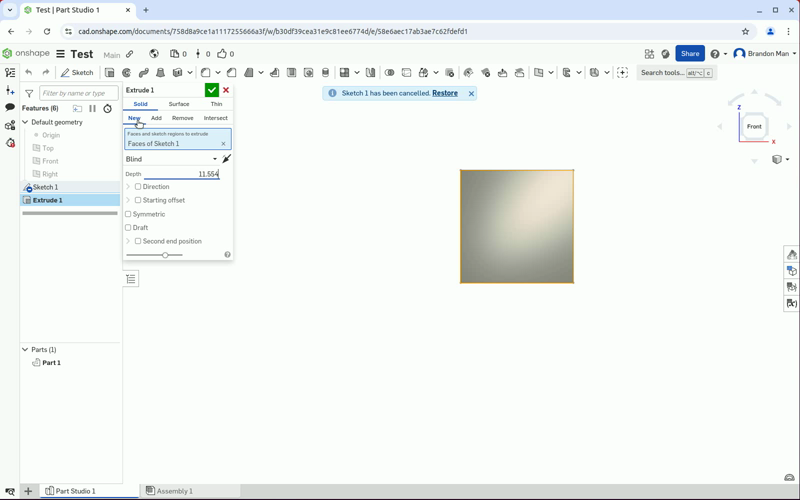
key(enter)
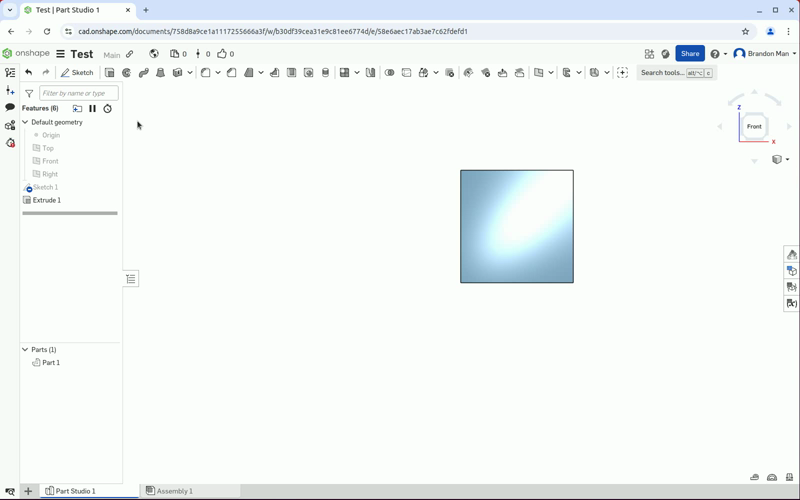
key(shift+h)
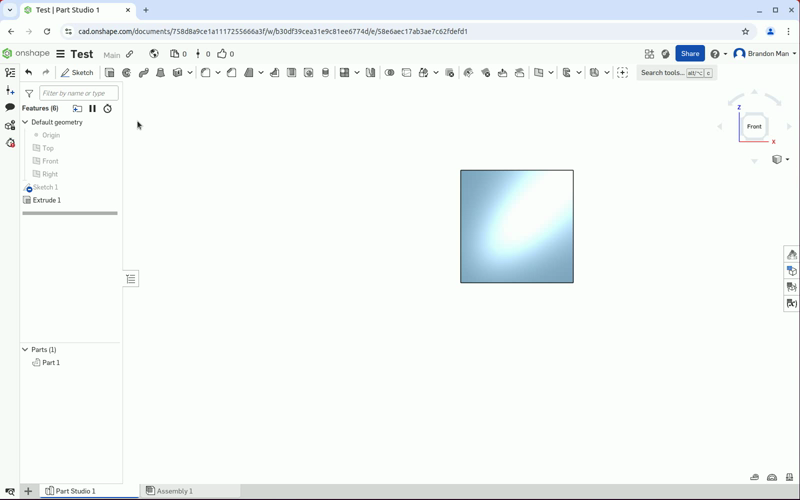
key(shift+h)
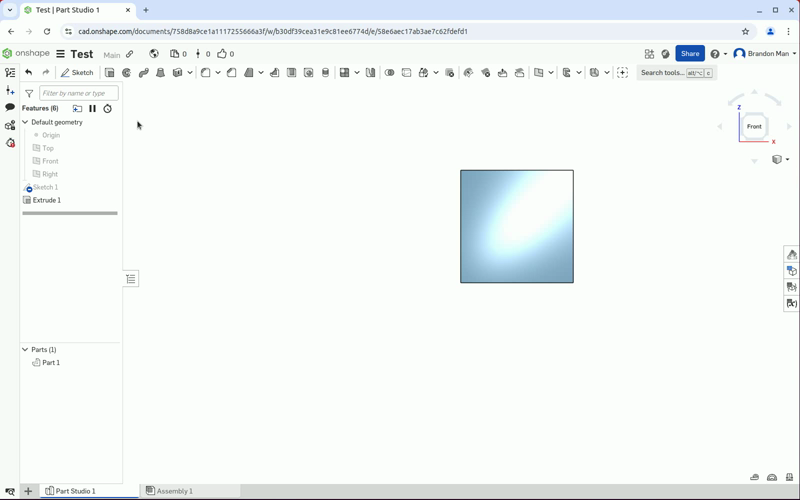
mouse_move(73, 189)
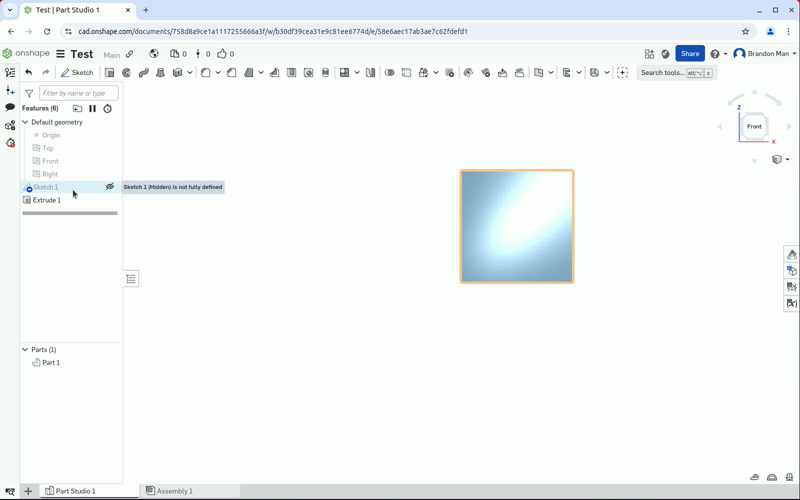
click(73, 189)
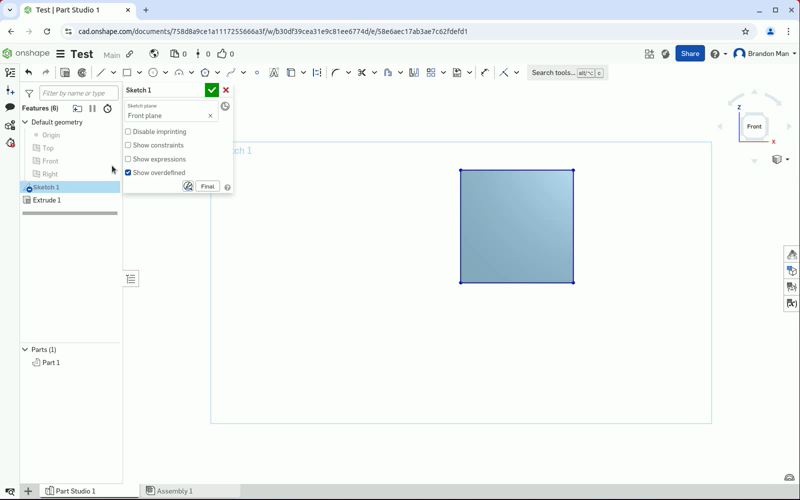
mouse_move(229, 92)
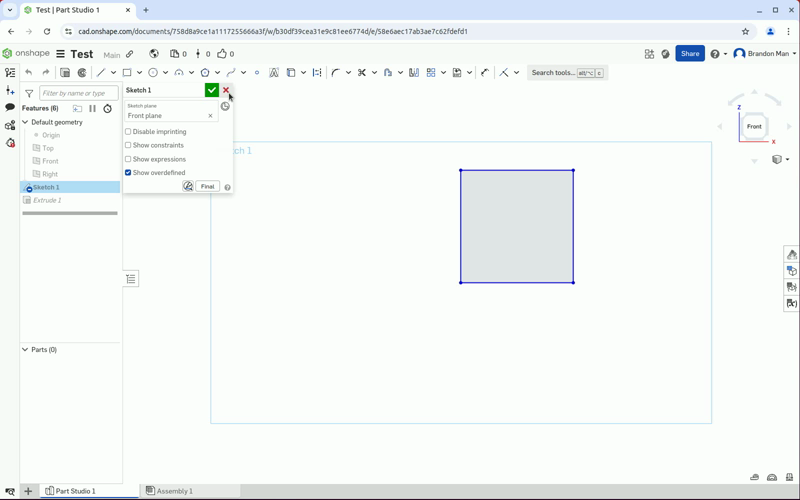
click(229, 92)
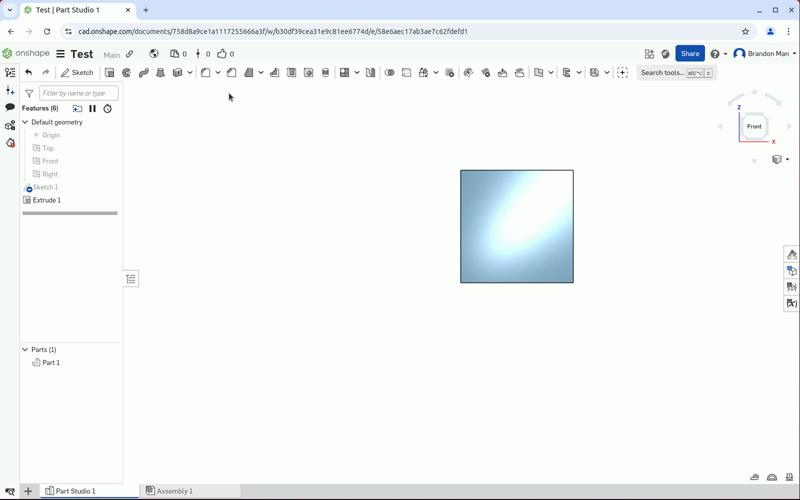
mouse_move(541, 75)
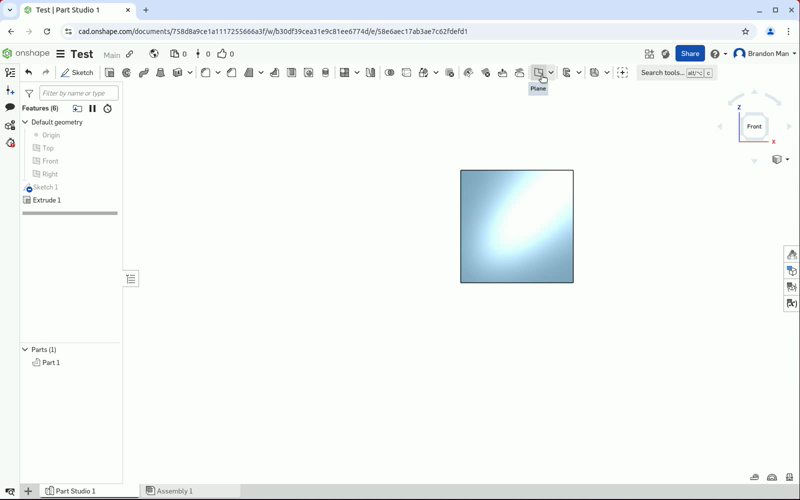
click(541, 75)
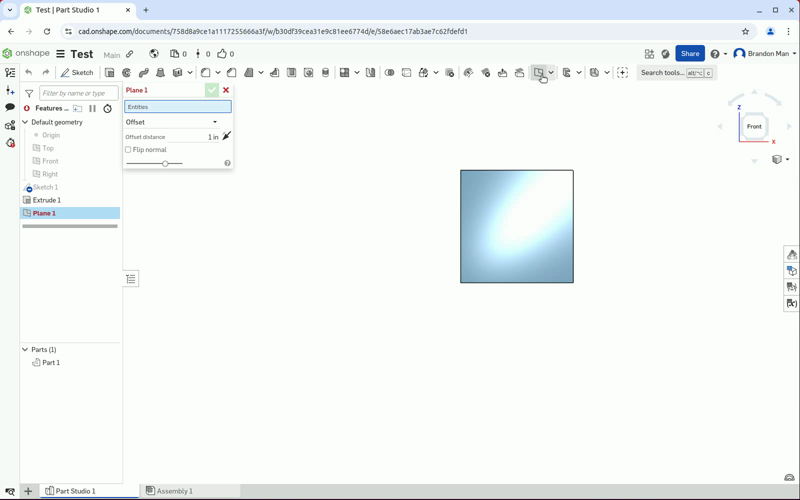
mouse_move(73, 163)
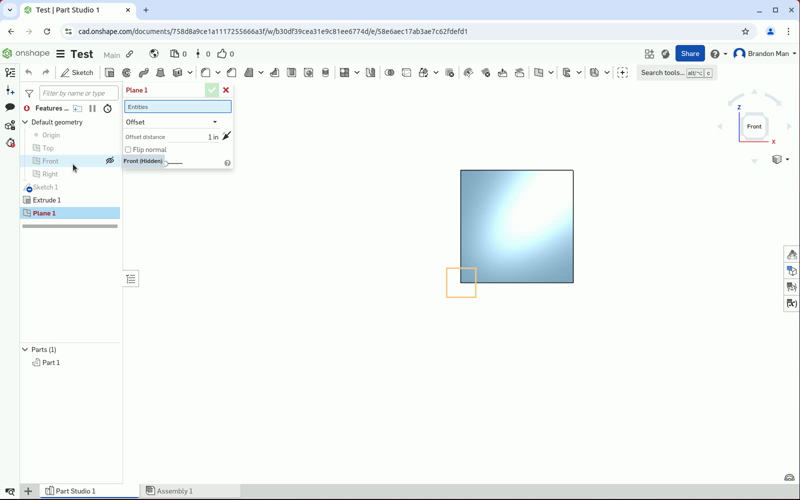
click(73, 163)
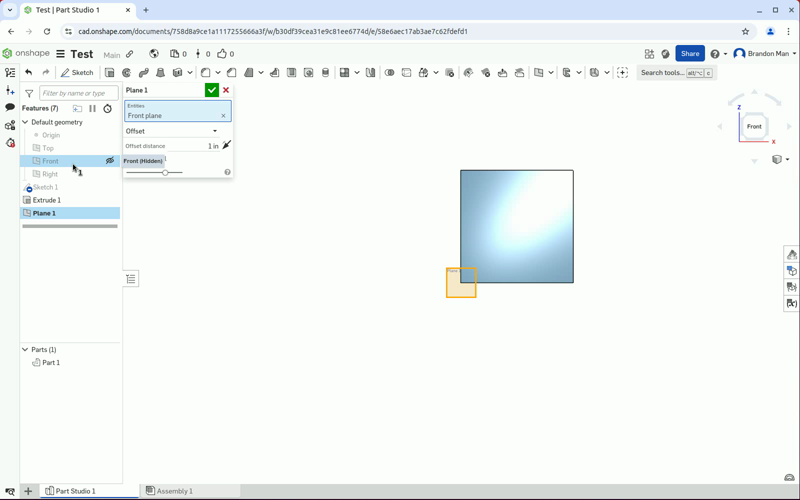
key(tab, 2)
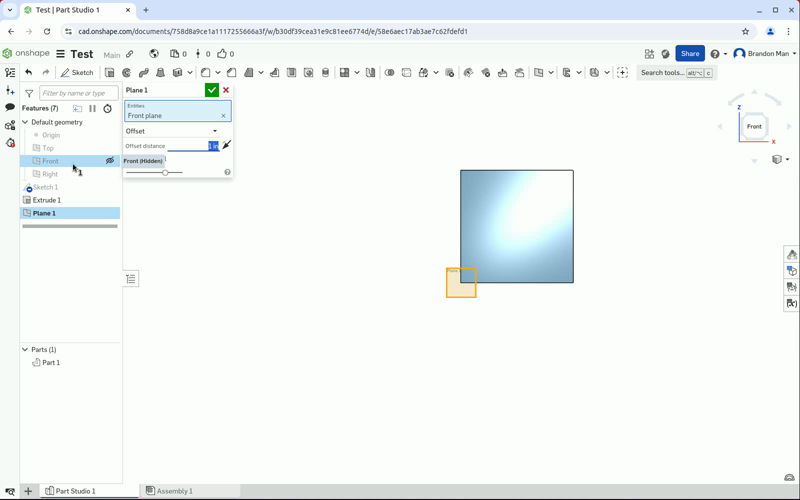
text(11.554)
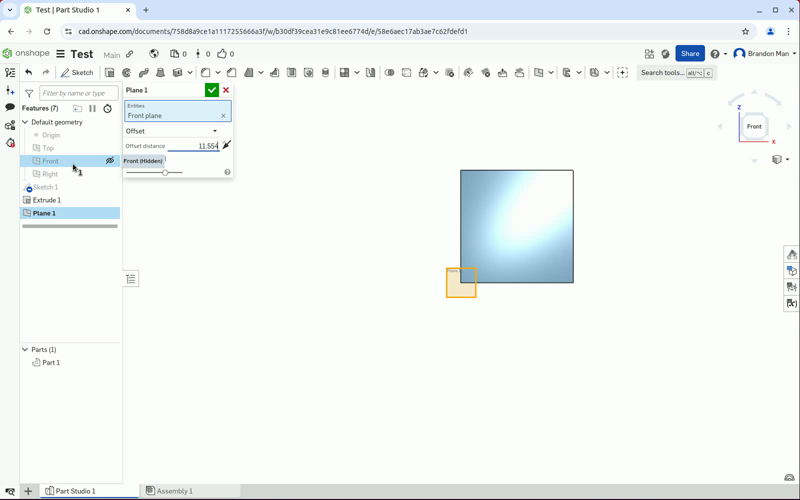
key(enter, 2)
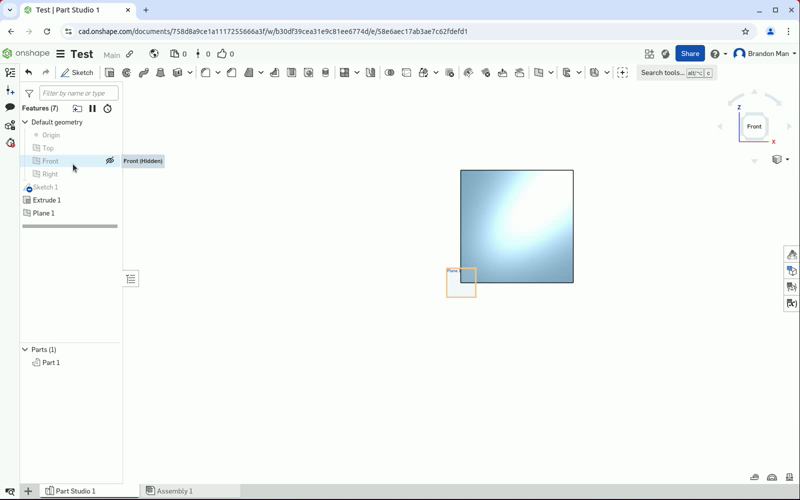
key(shift+s)
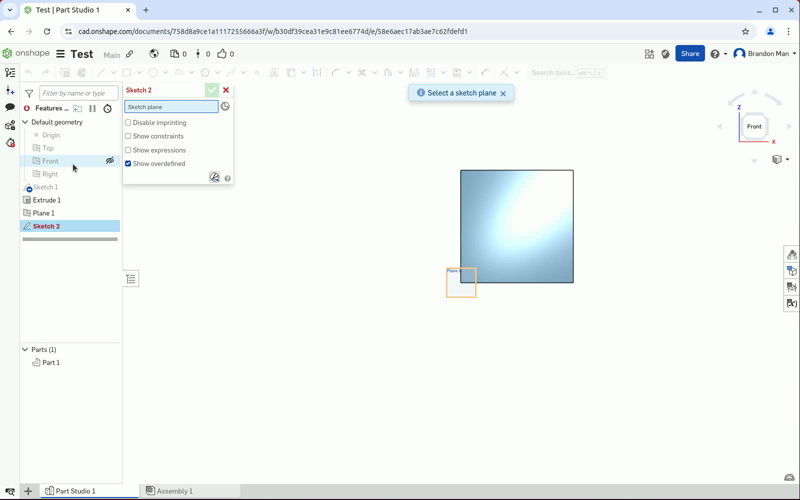
mouse_move(73, 215)
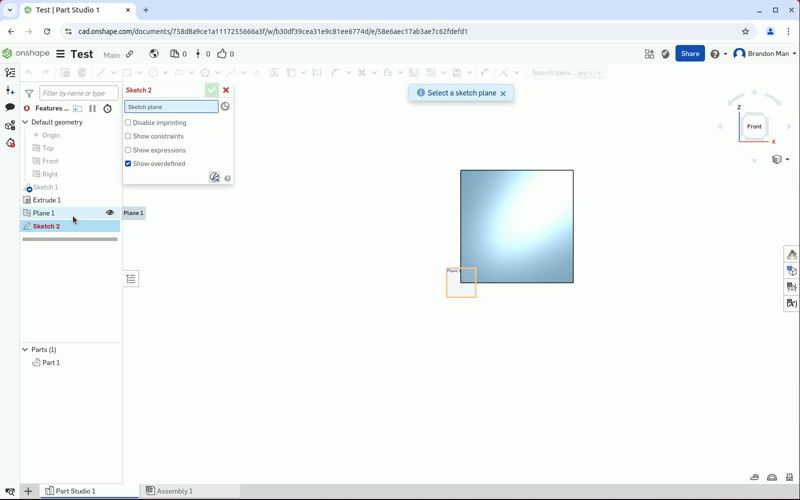
click(73, 215)
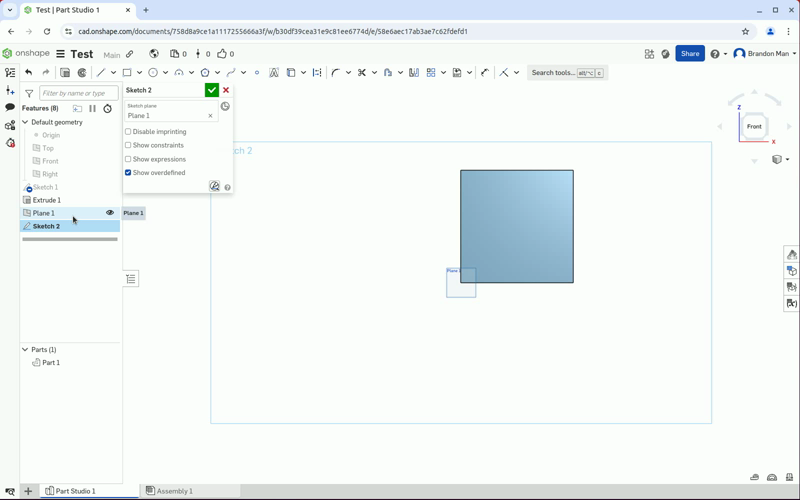
mouse_move(73, 352)
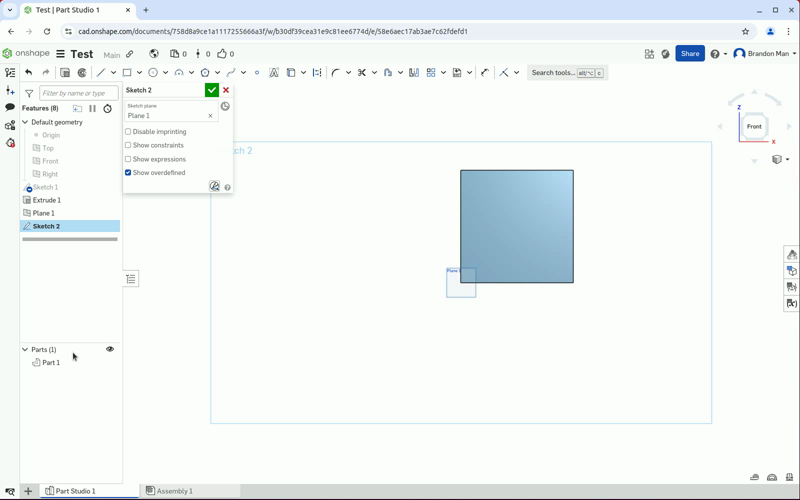
key(y)
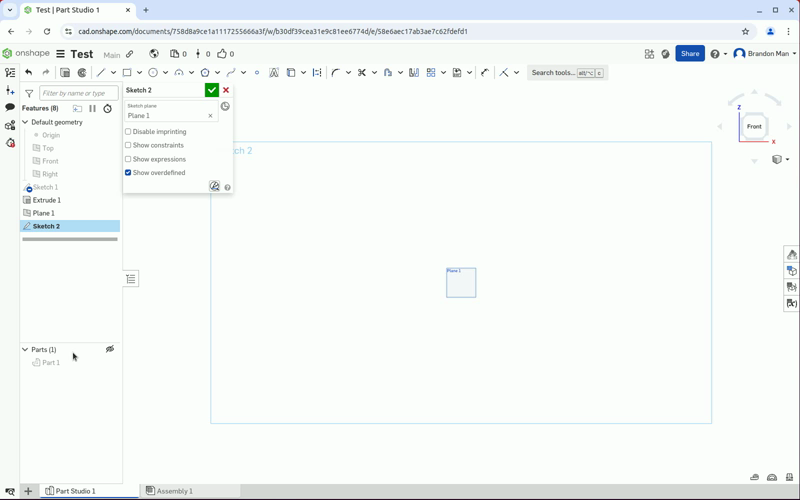
key(l)
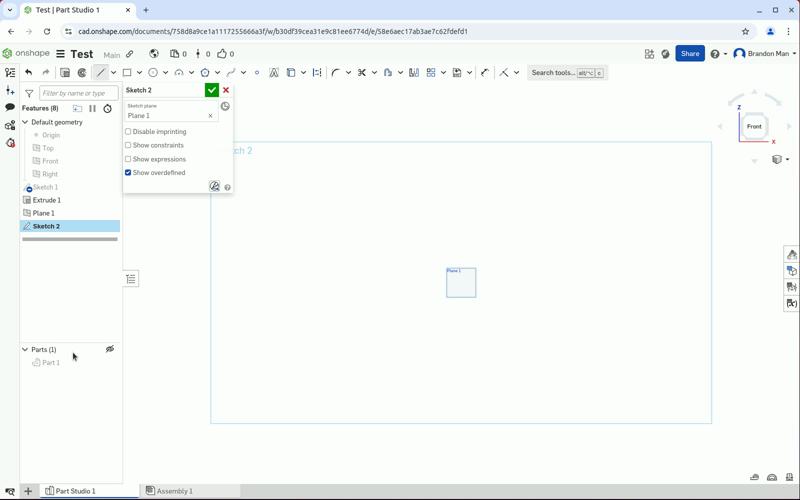
key_down(shift)
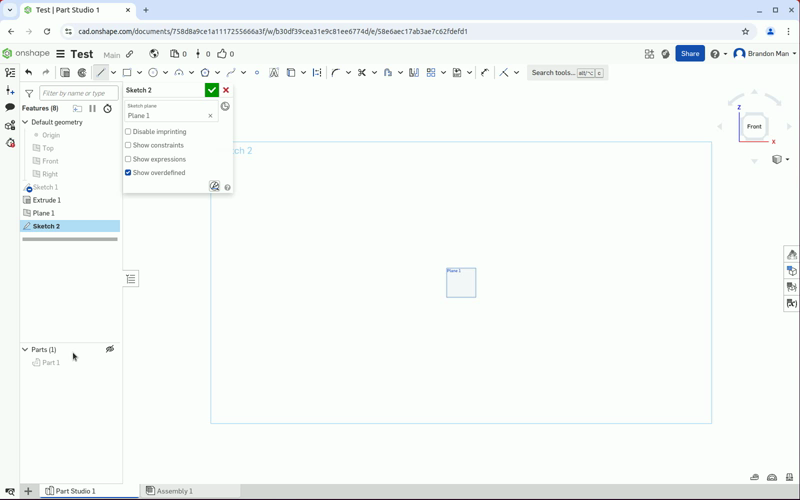
mouse_move(460, 282)
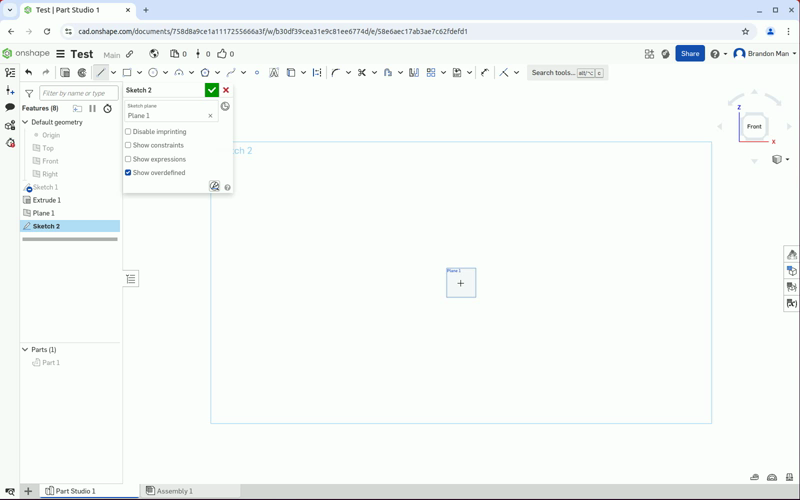
click(460, 282)
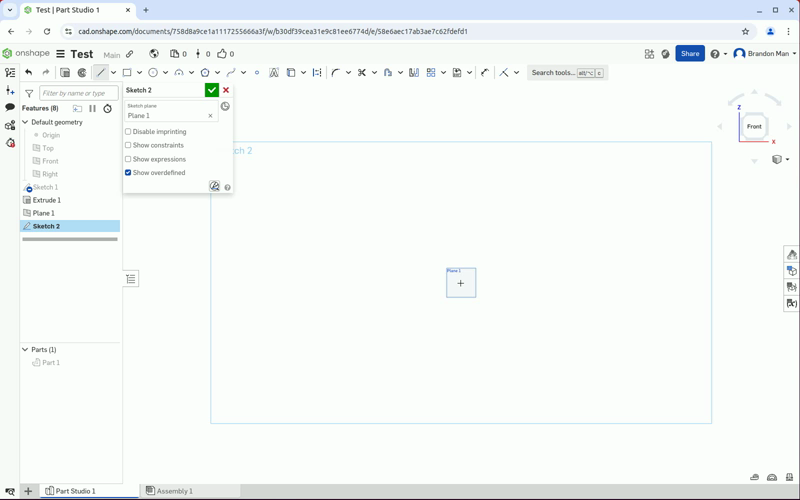
key_up(shift)
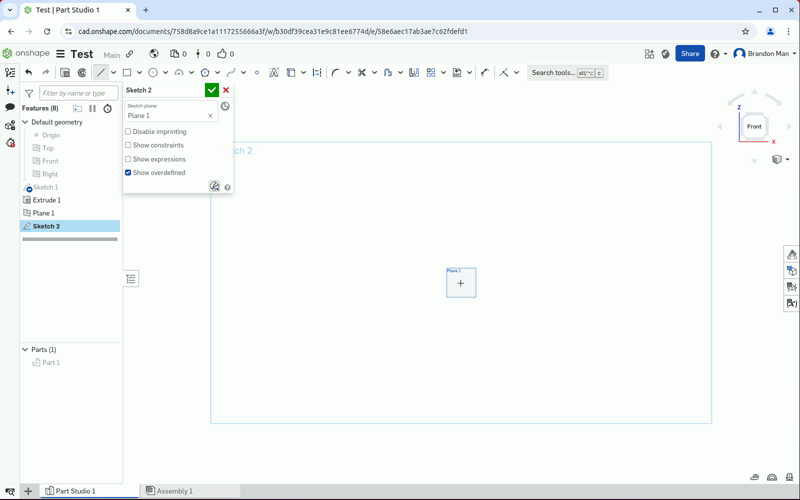
key_down(shift)
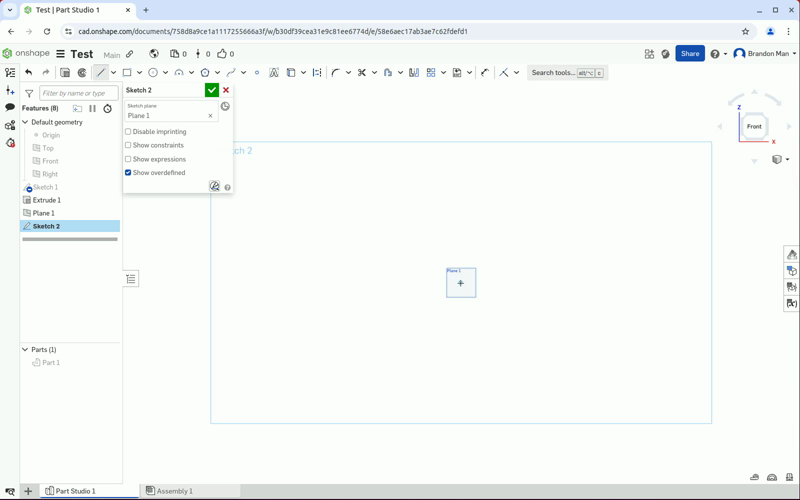
mouse_move(490, 282)
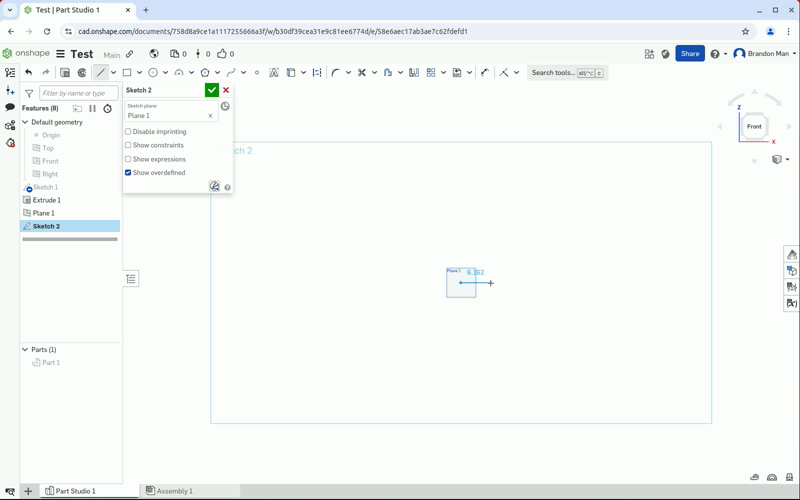
mouse_move(517, 282)
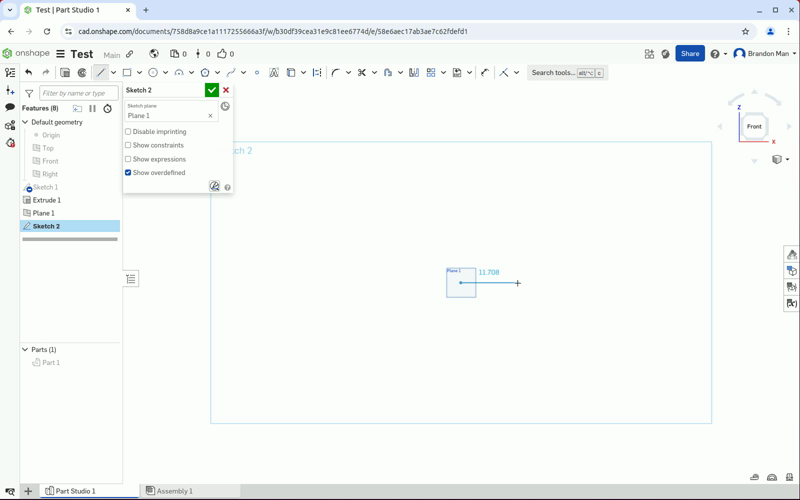
click(517, 282)
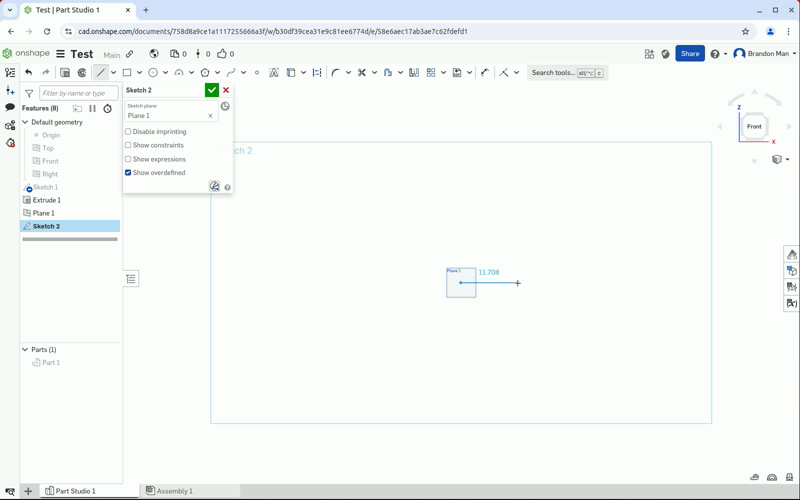
key_up(shift)
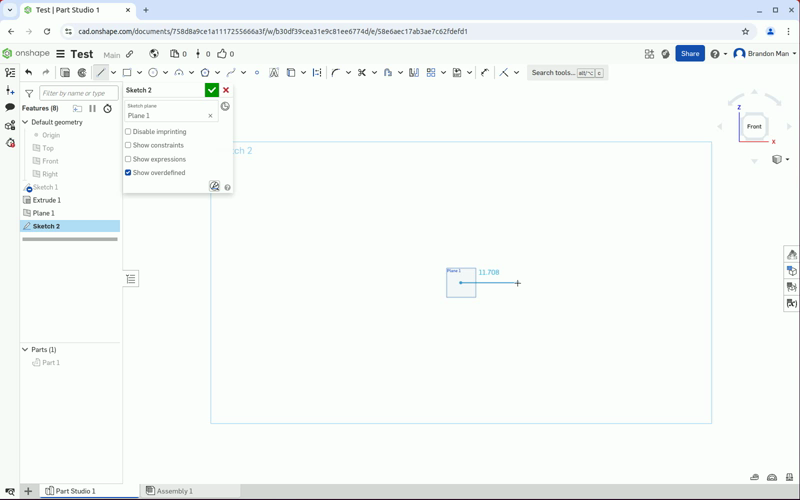
key_down(shift)
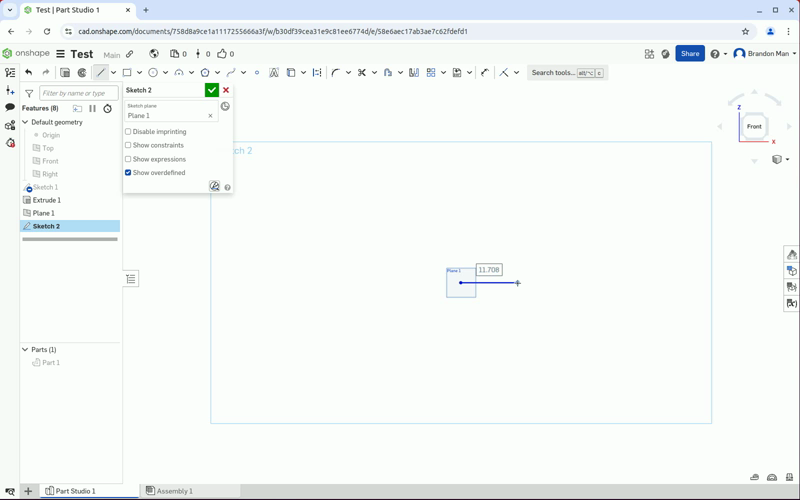
mouse_move(547, 282)
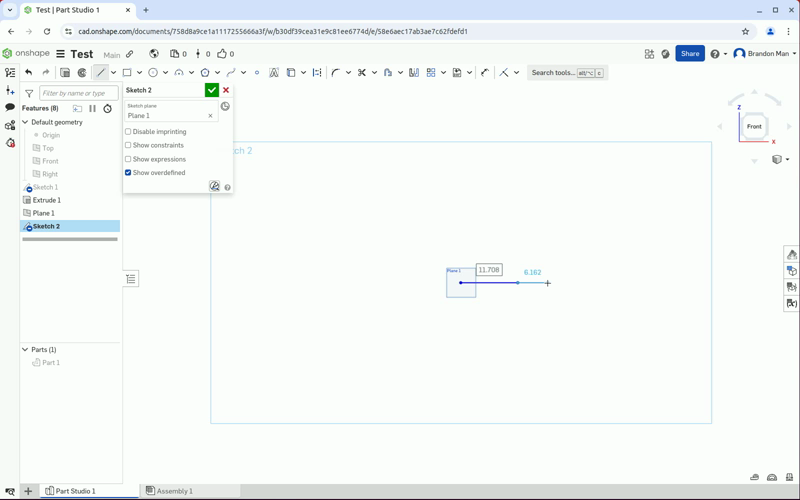
mouse_move(517, 226)
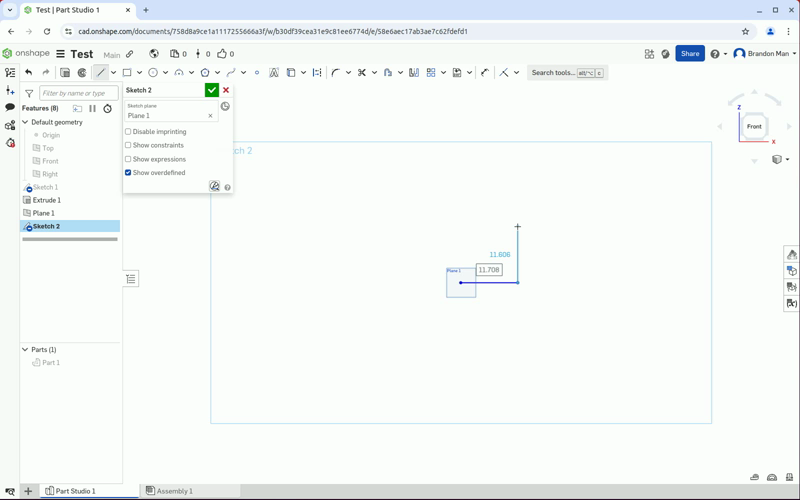
click(517, 226)
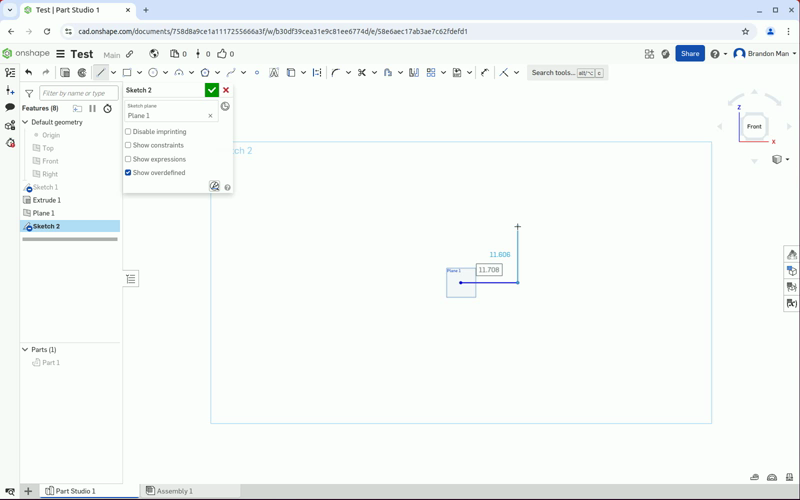
key_up(shift)
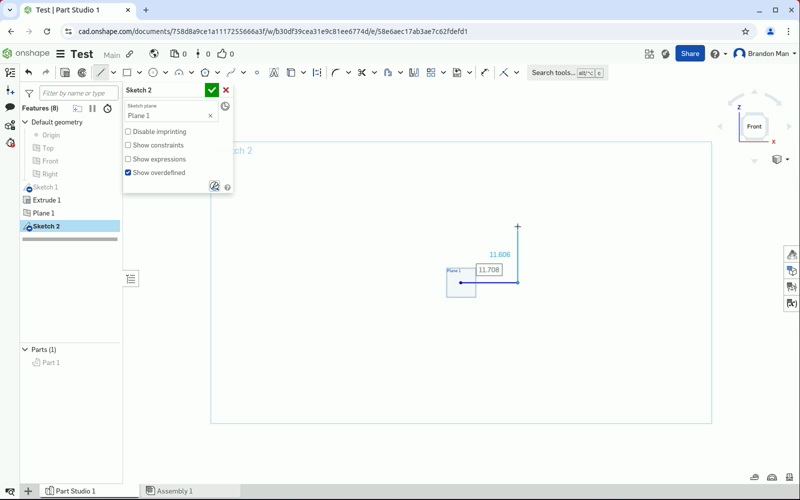
key_down(shift)
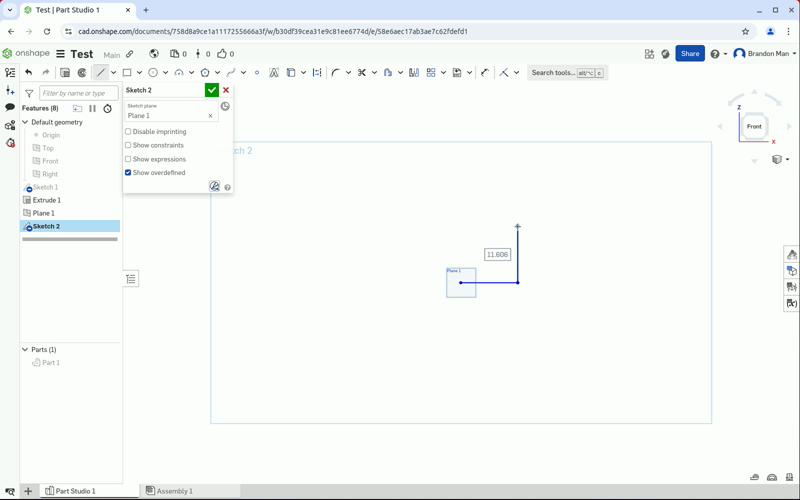
mouse_move(547, 226)
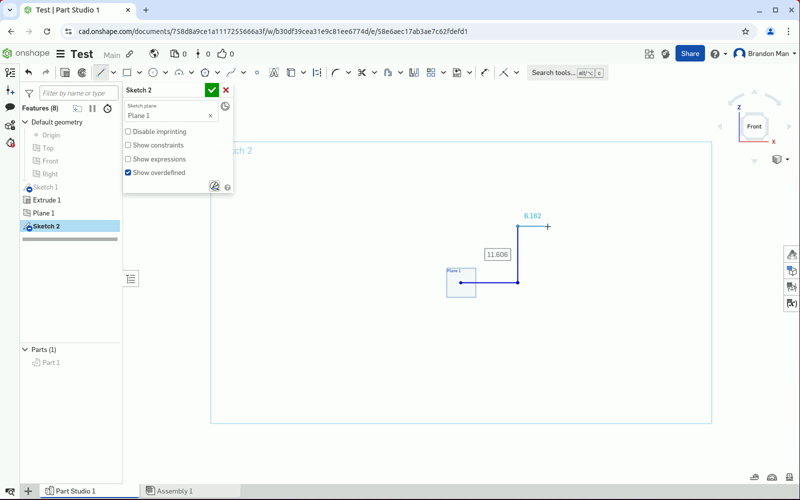
mouse_move(460, 226)
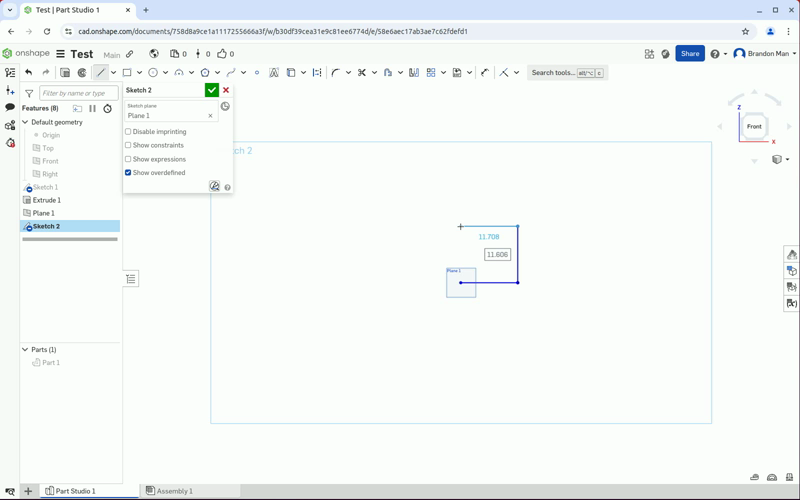
click(460, 226)
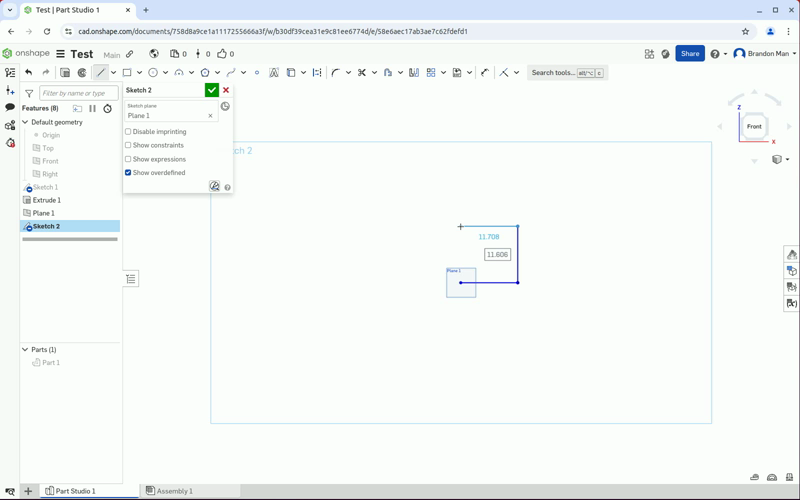
key_up(shift)
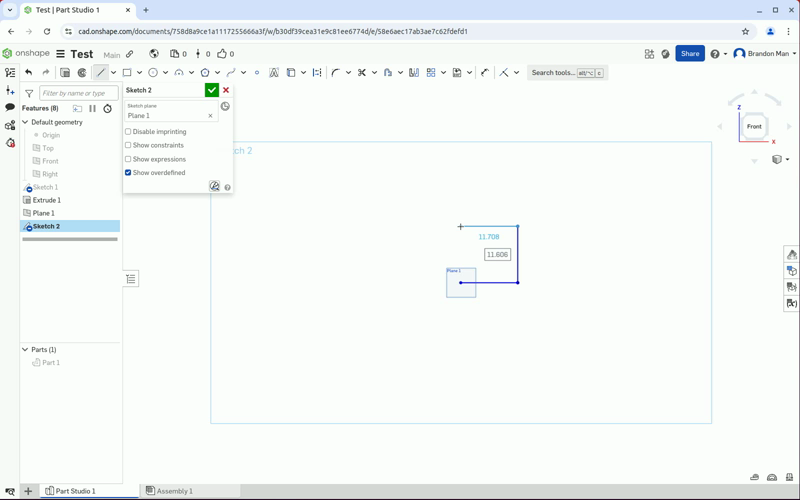
mouse_move(490, 226)
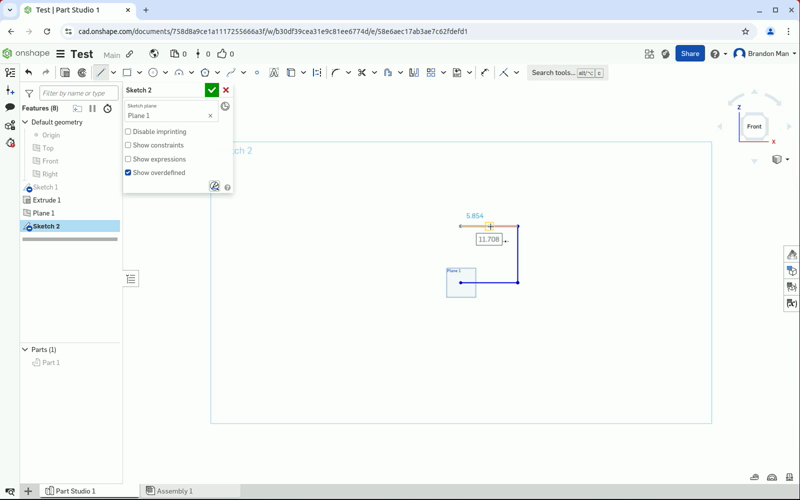
key_down(shift)
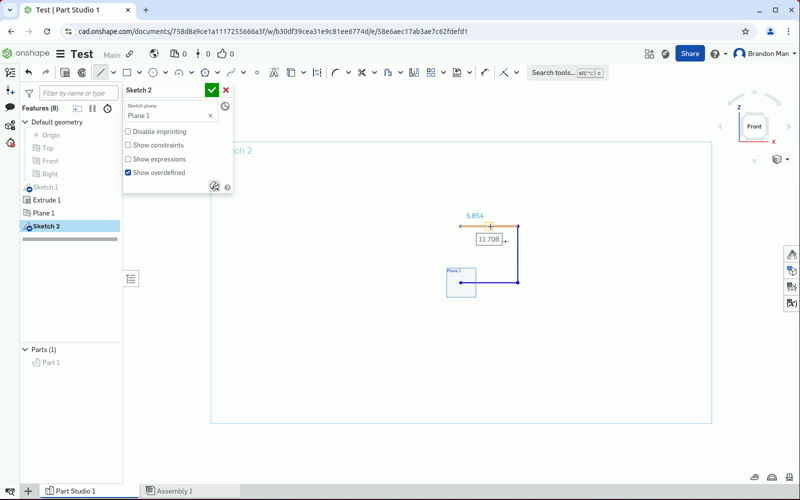
mouse_move(460, 282)
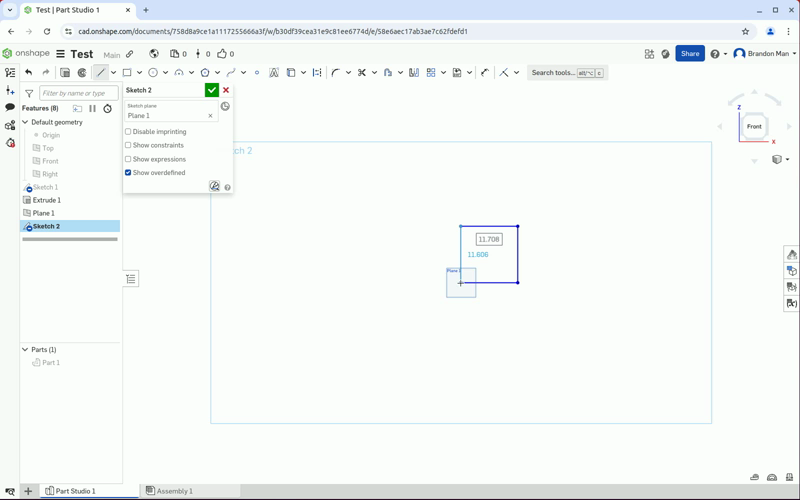
key_up(shift)
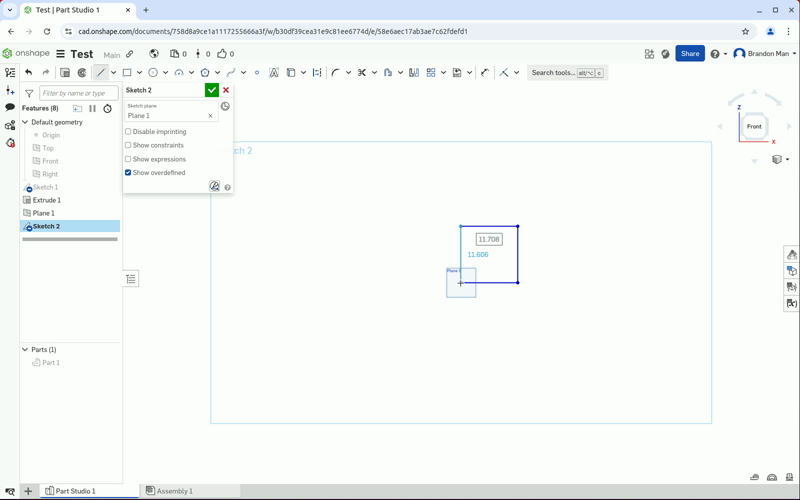
click(460, 282)
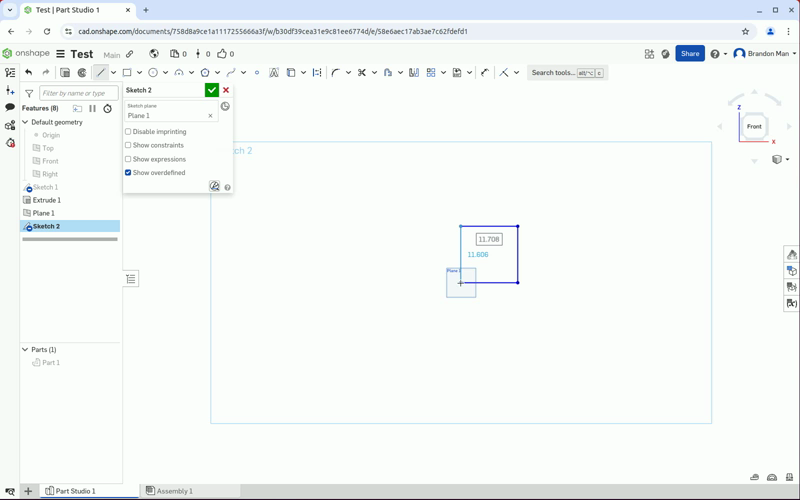
key(esc)
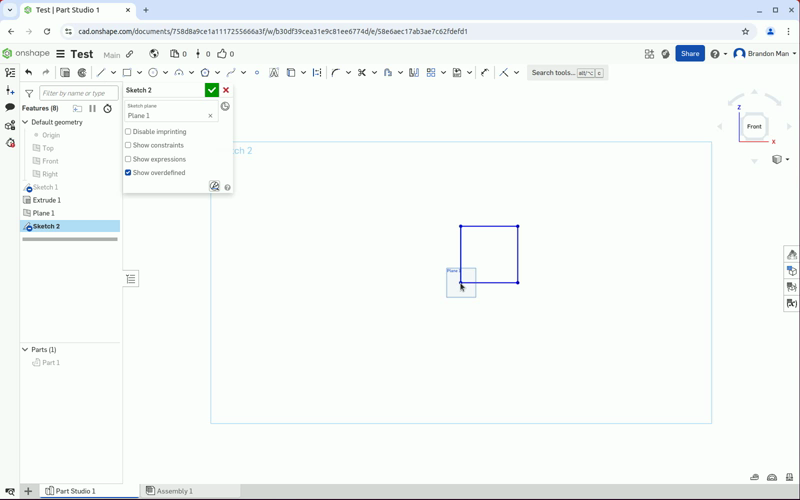
mouse_move(486, 267)
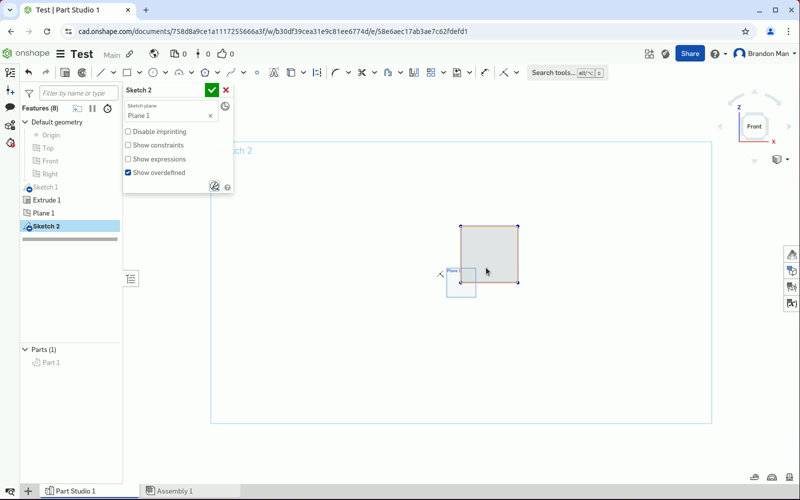
click(486, 267)
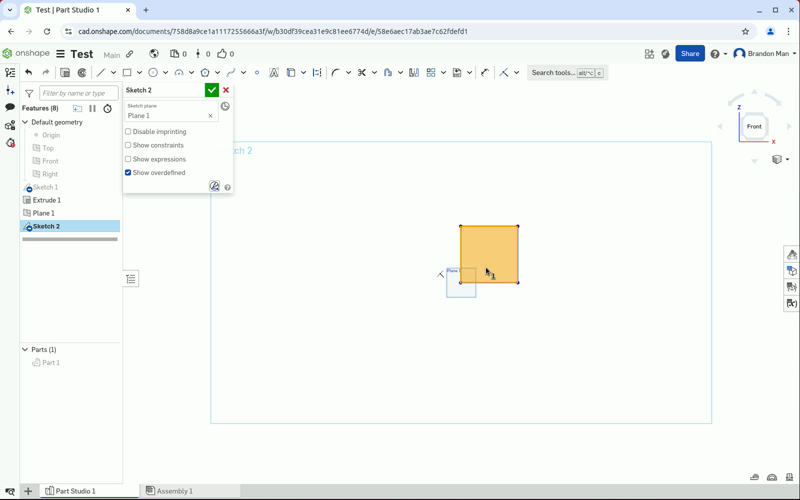
mouse_move(73, 352)
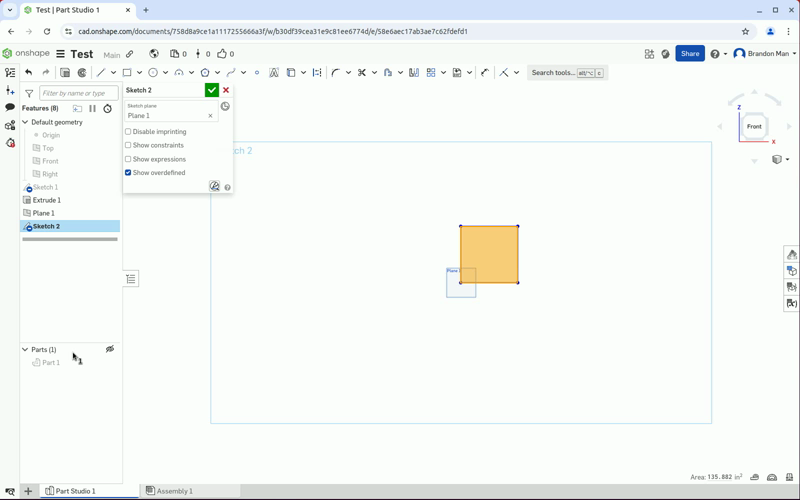
key(shift+y)
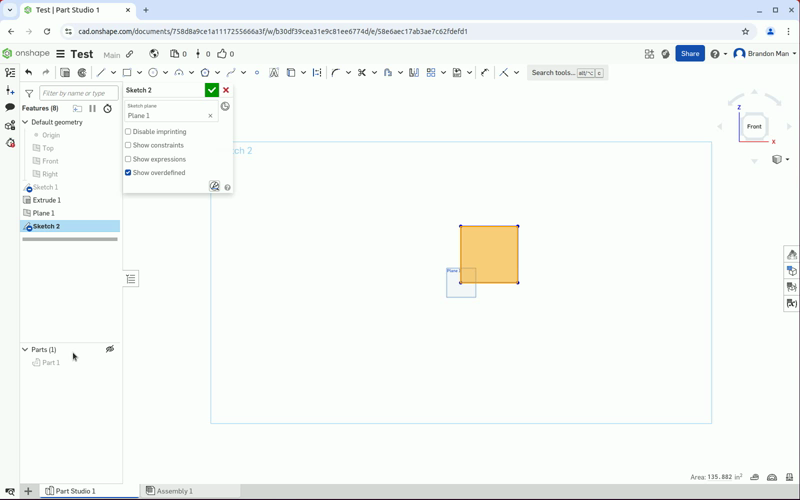
key(shift+e)
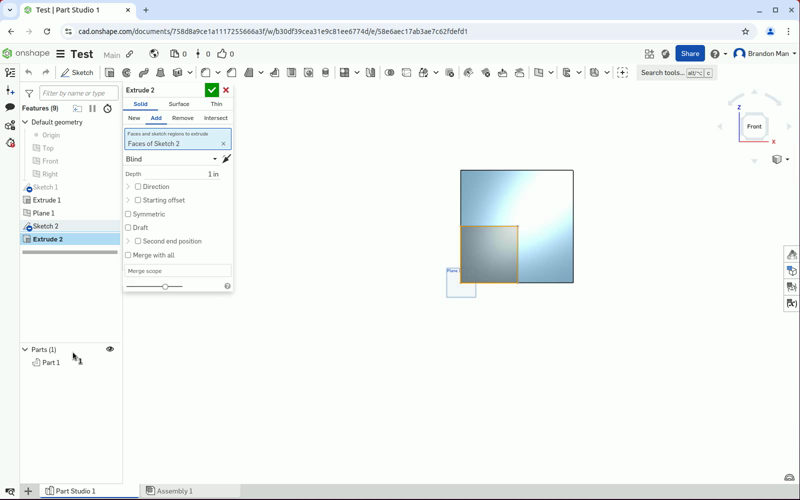
mouse_move(143, 106)
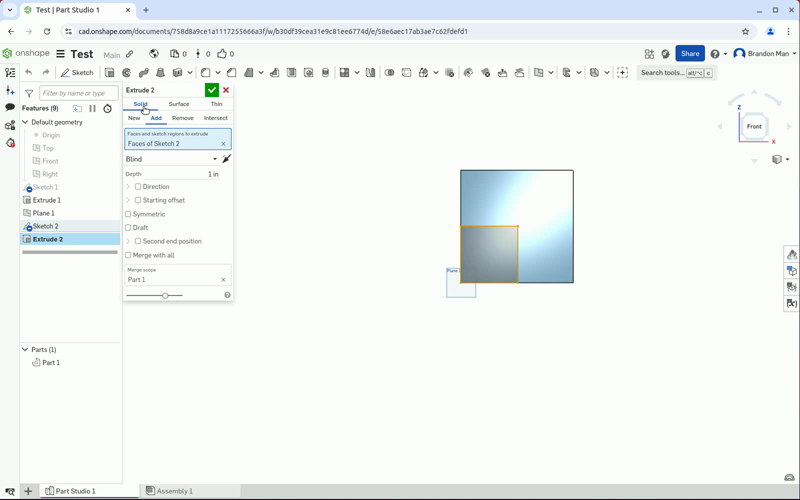
click(143, 106)
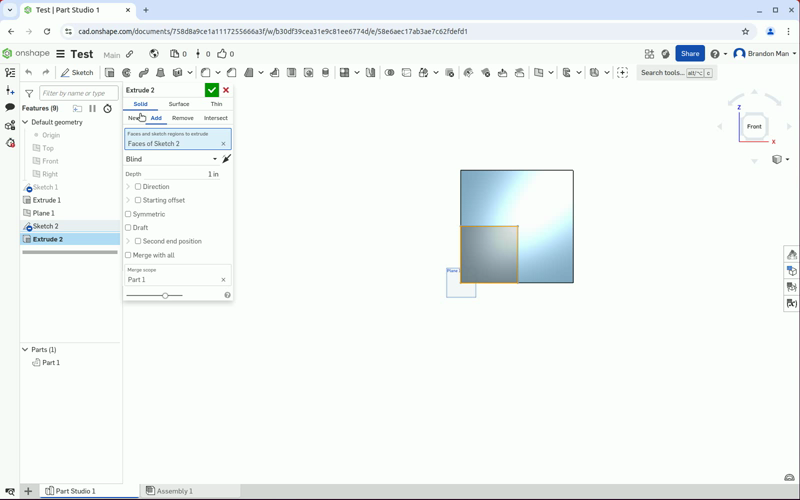
mouse_move(137, 120)
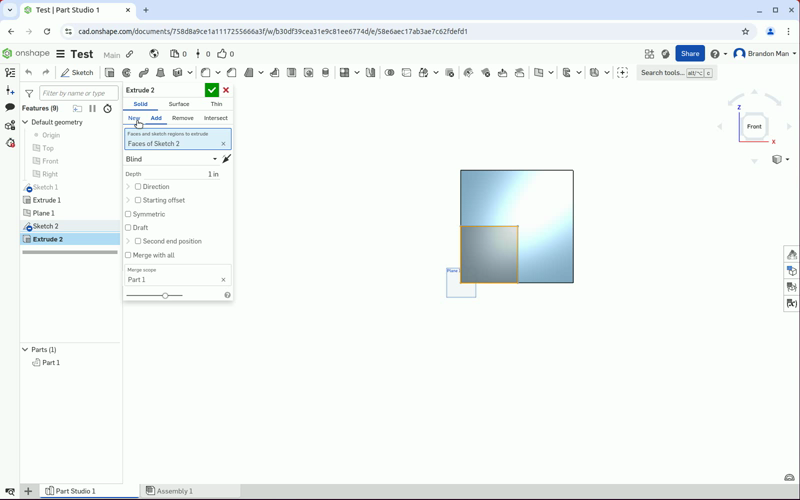
click(137, 120)
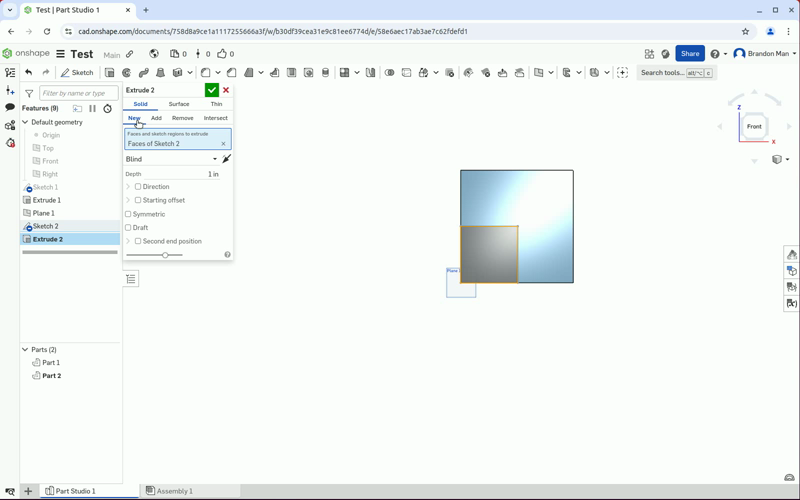
key(tab, 4)
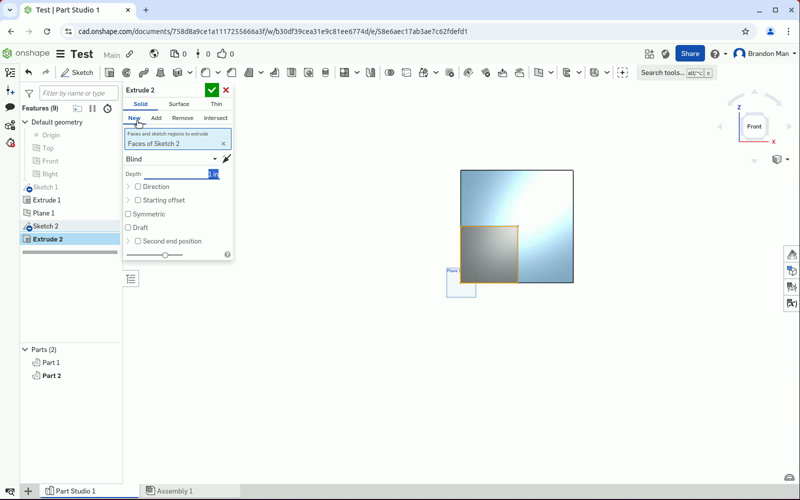
text(11.554)
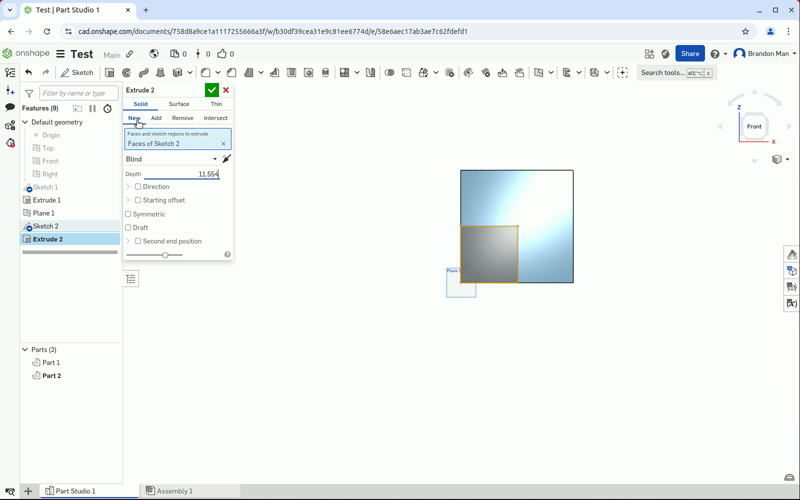
key(enter)
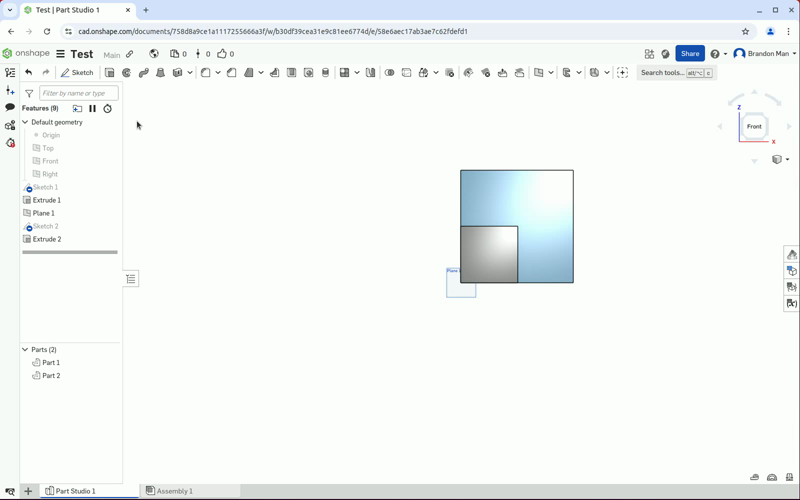
key(shift+h)
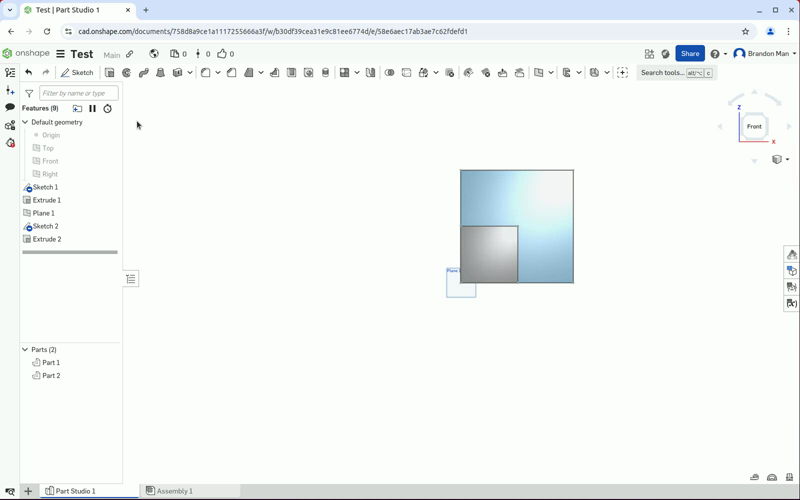
key(shift+h)
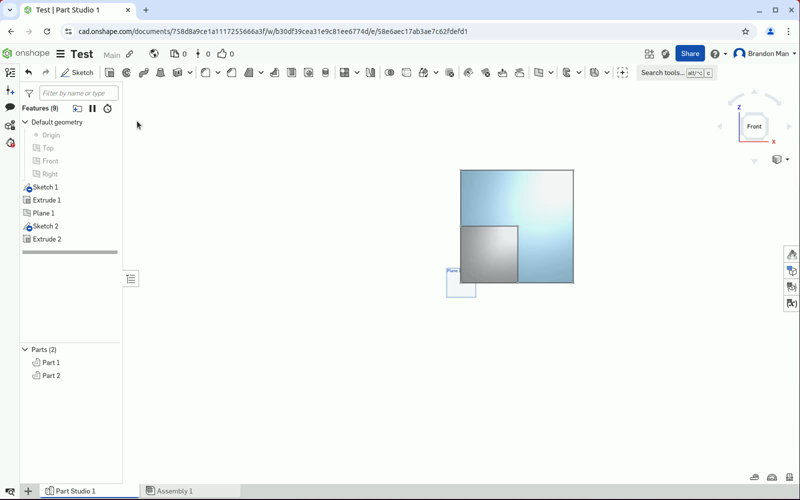
key(shift+7)
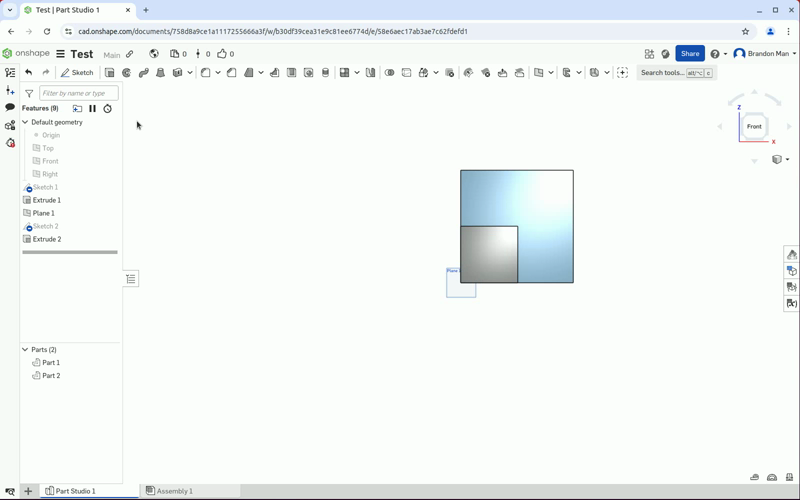
key(left, 2)
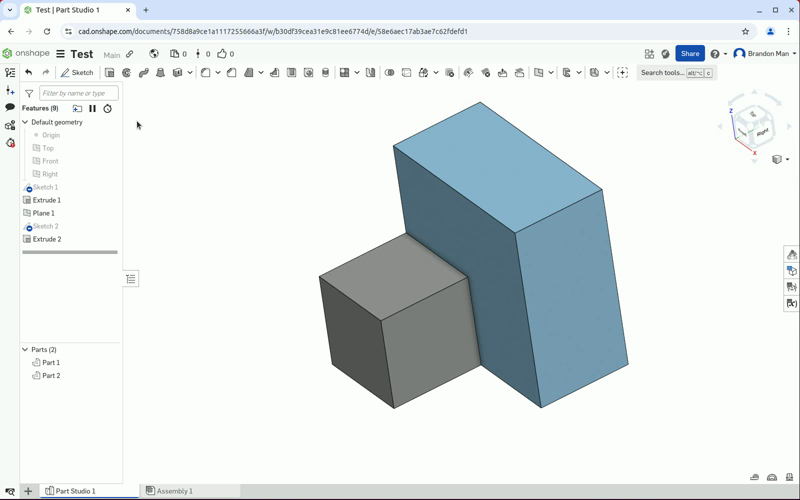
key(down, 2)
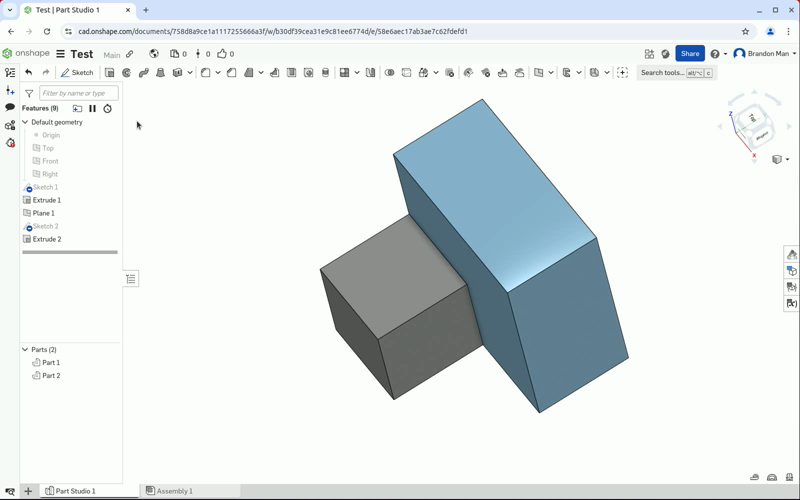
key(up, 2)
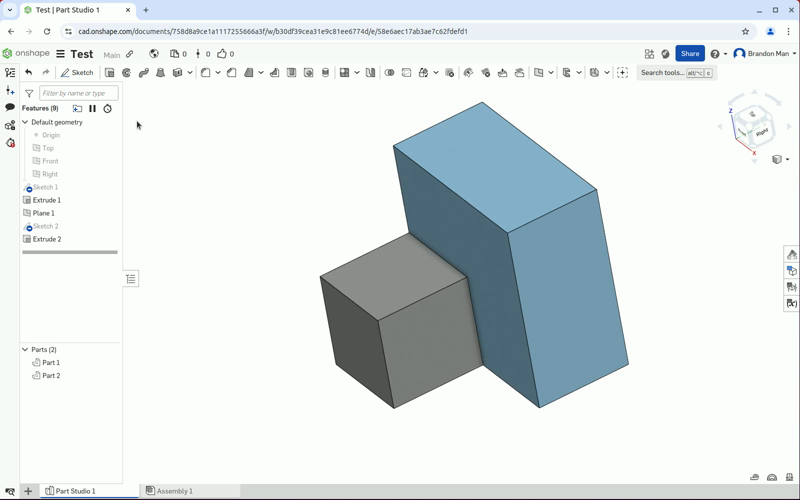
key(right, 2)
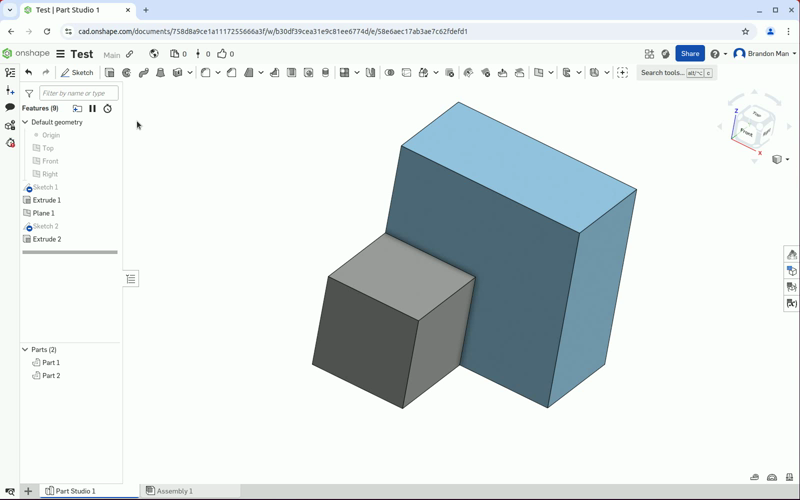
mouse_move(73, 189)
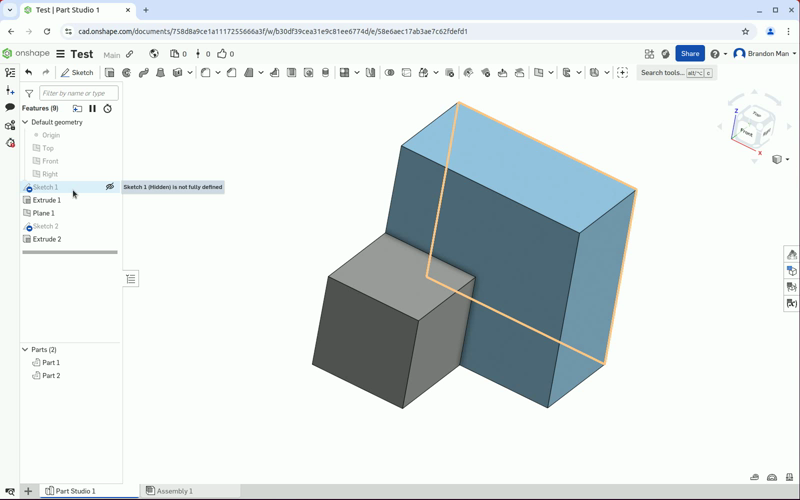
click(73, 189)